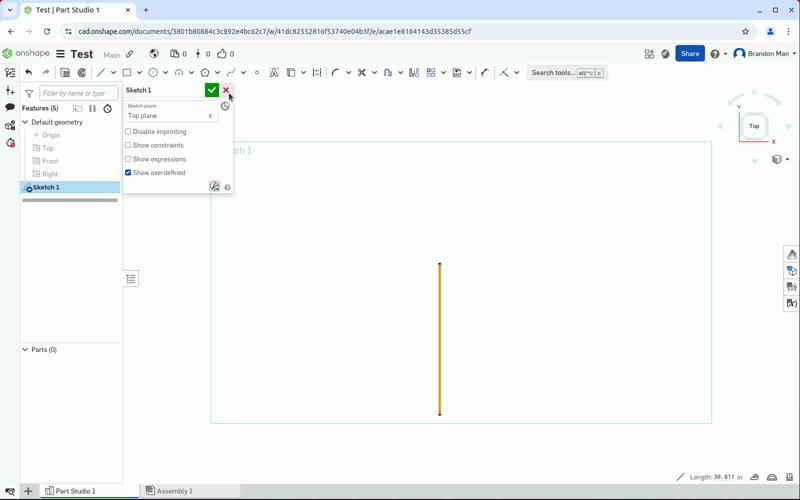
key(shift+h)
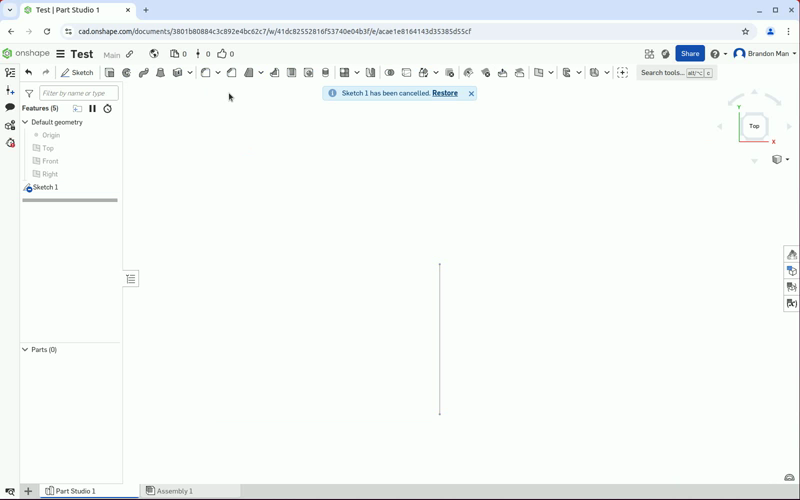
key(shift+s)
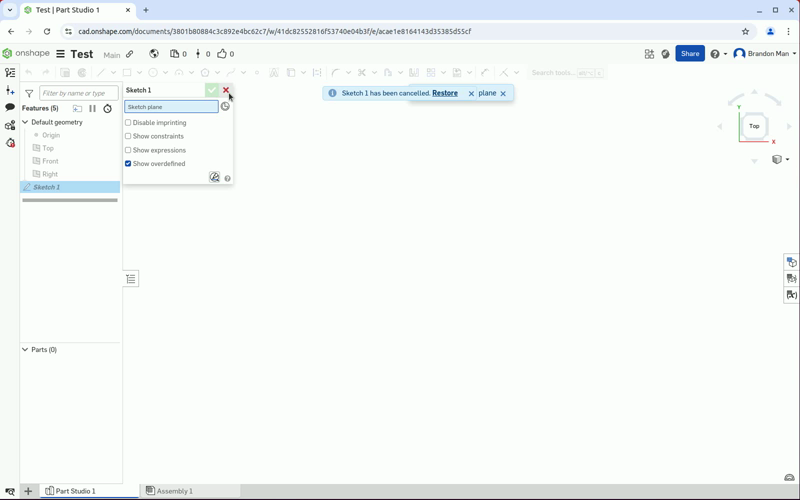
mouse_move(73, 150)
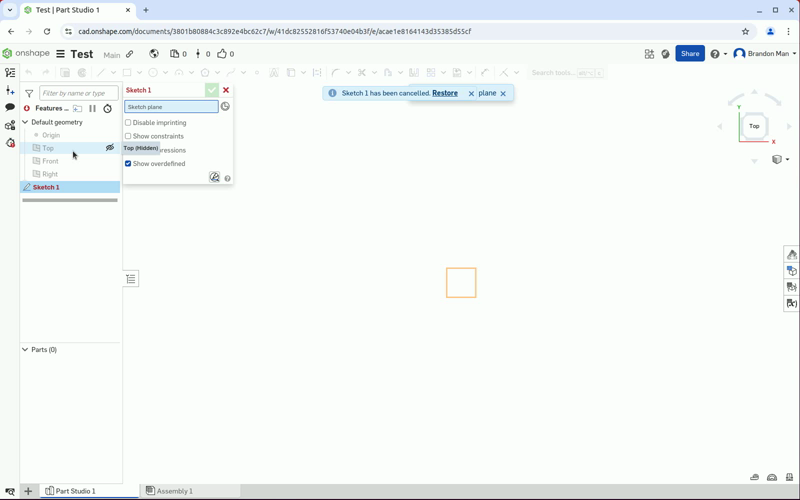
click(73, 150)
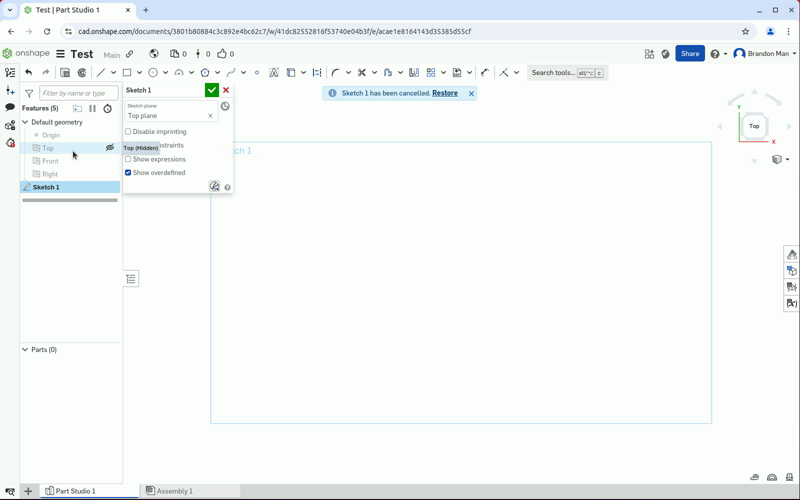
mouse_move(73, 352)
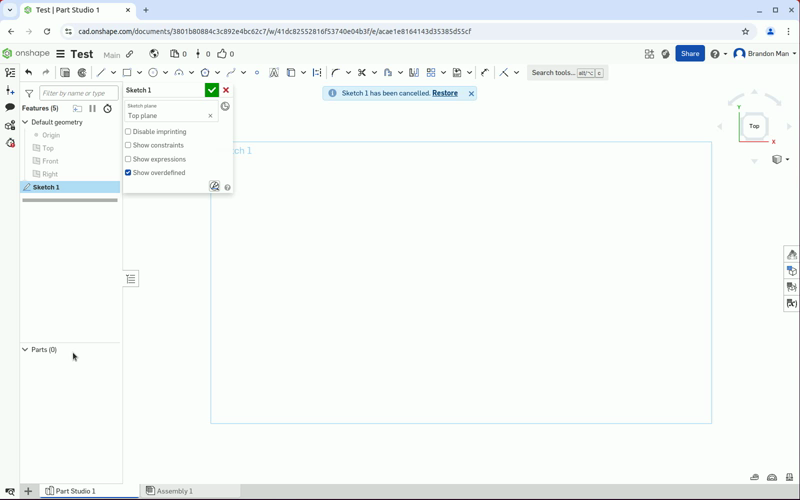
key(y)
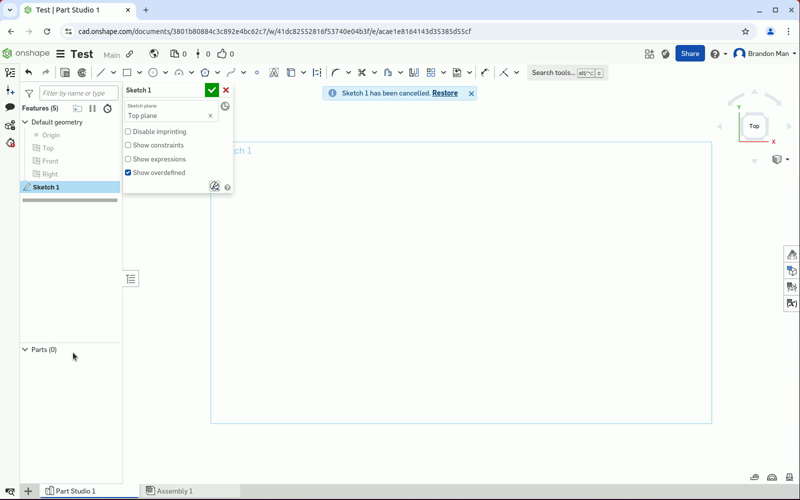
key(c)
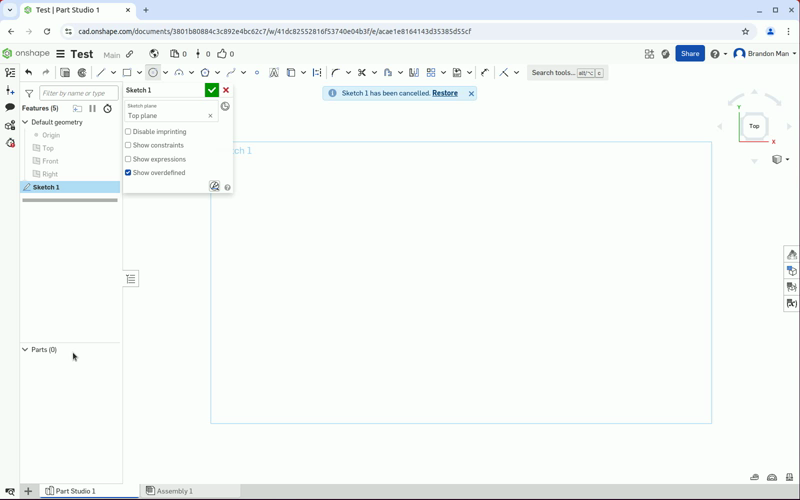
key_down(shift)
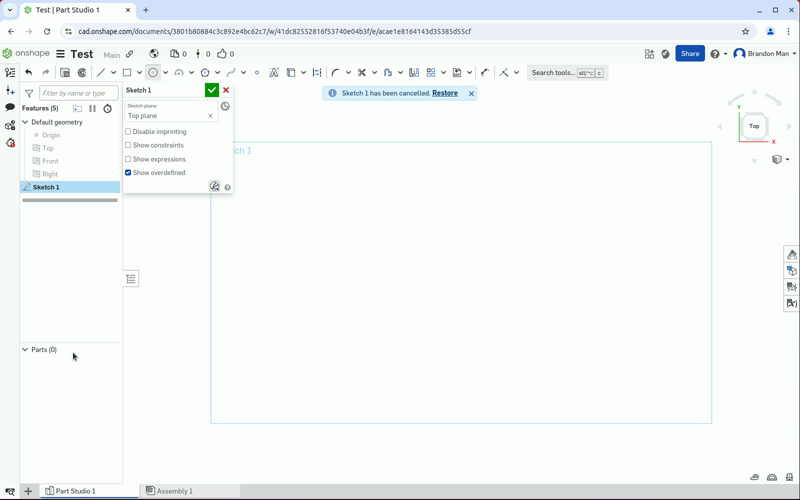
mouse_move(460, 282)
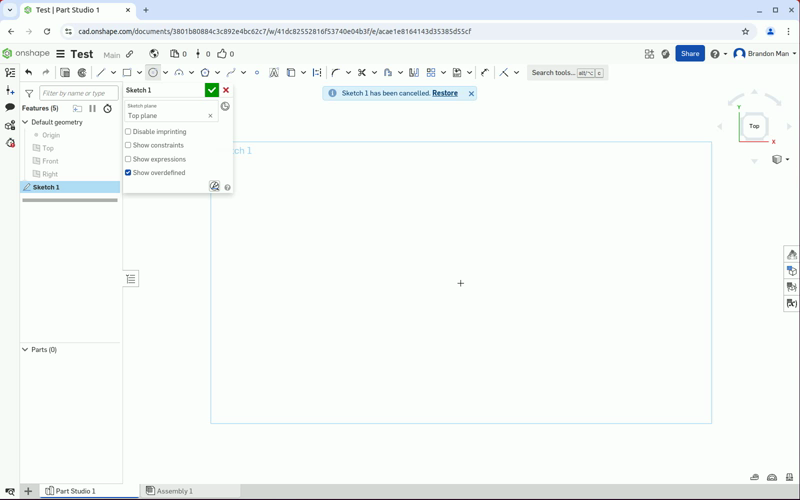
click(460, 282)
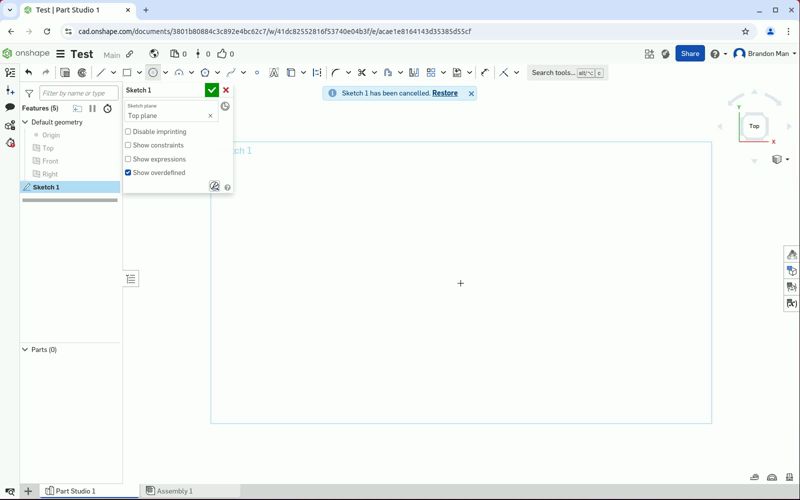
key_up(shift)
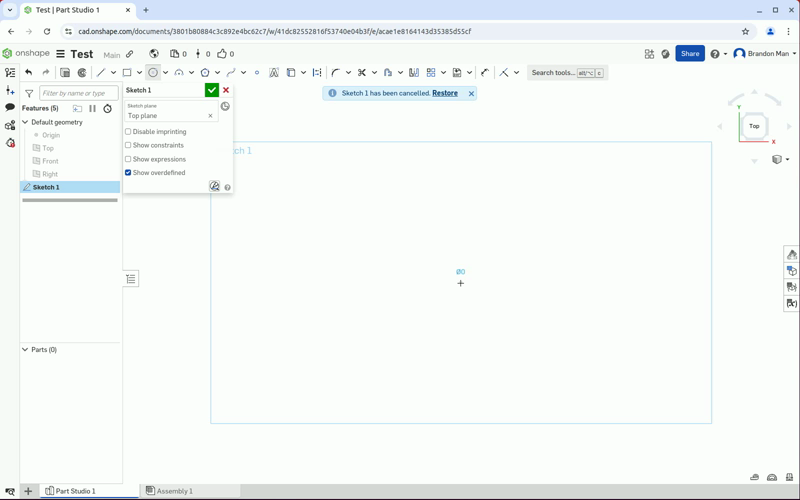
mouse_move(500, 282)
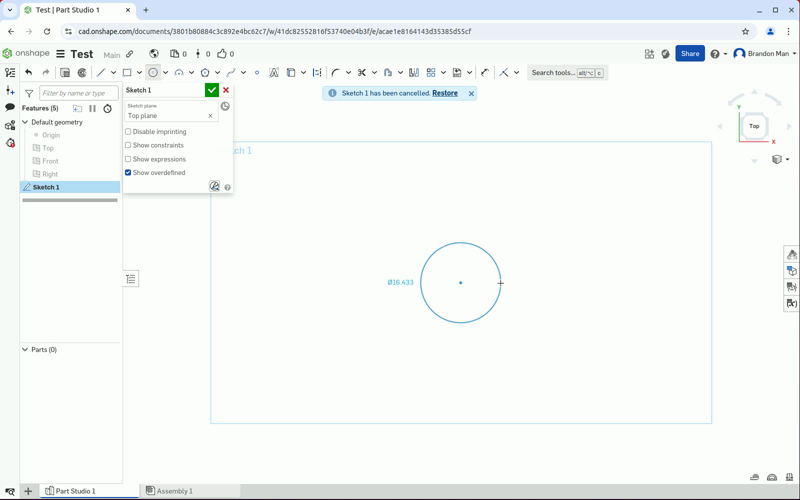
click(500, 282)
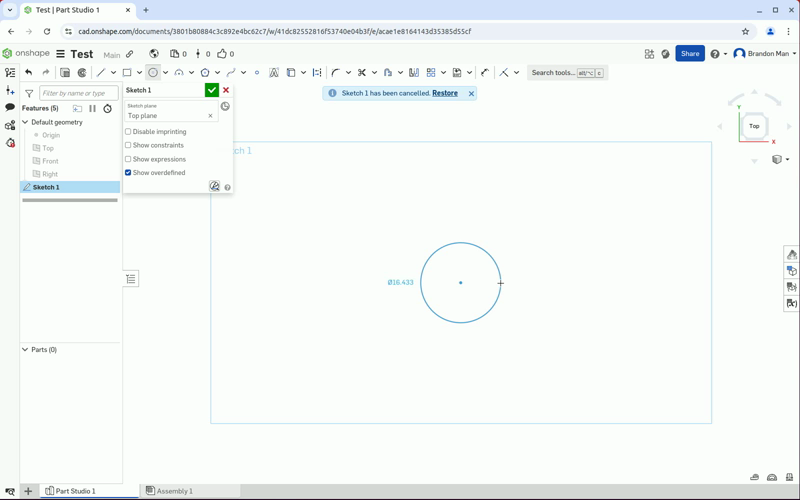
key(esc)
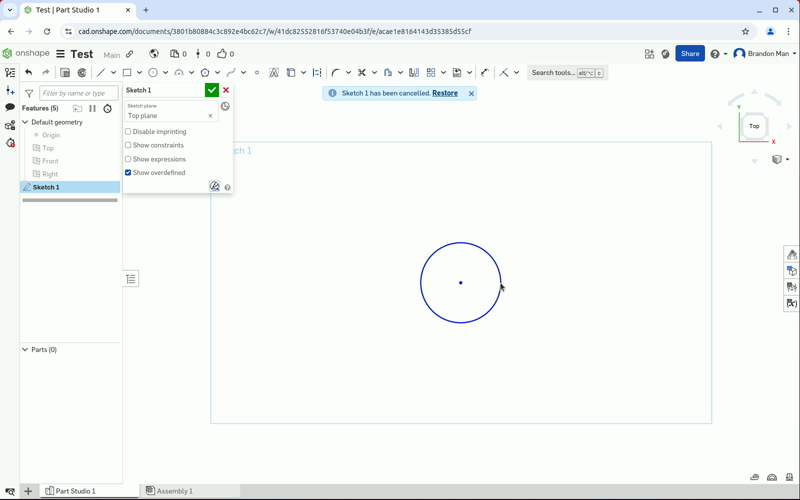
key(c)
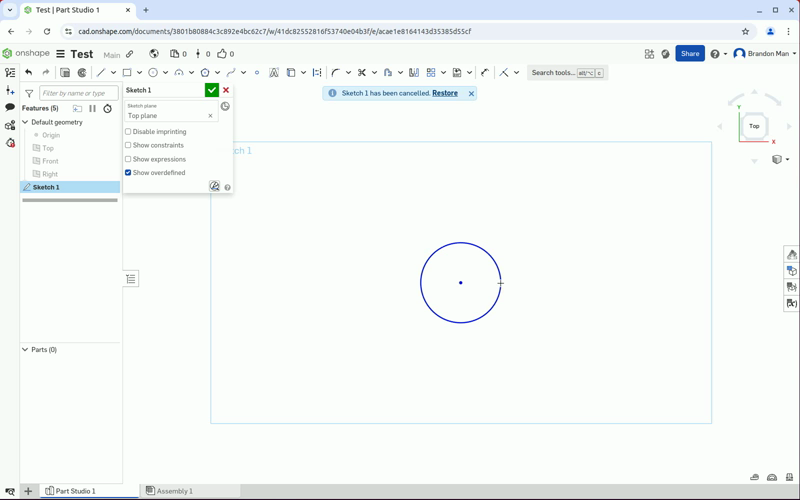
key_down(shift)
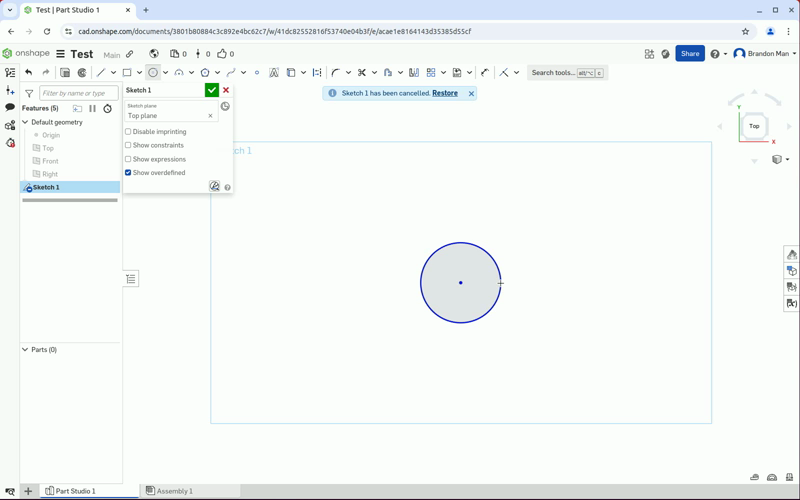
mouse_move(460, 282)
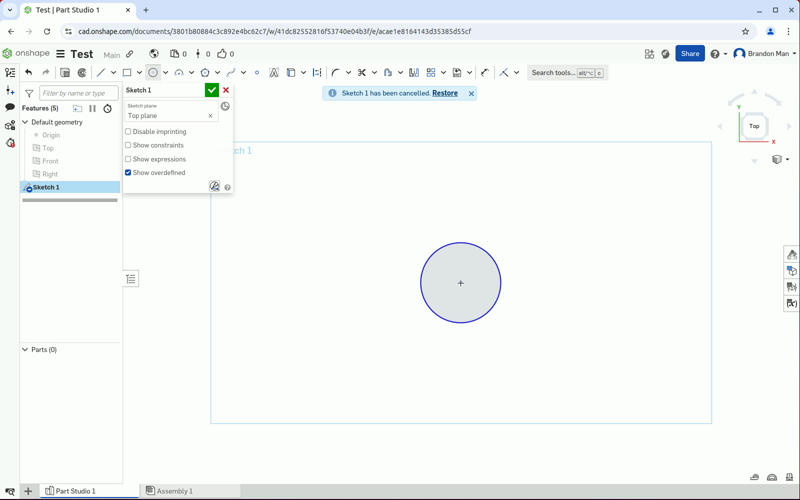
click(460, 282)
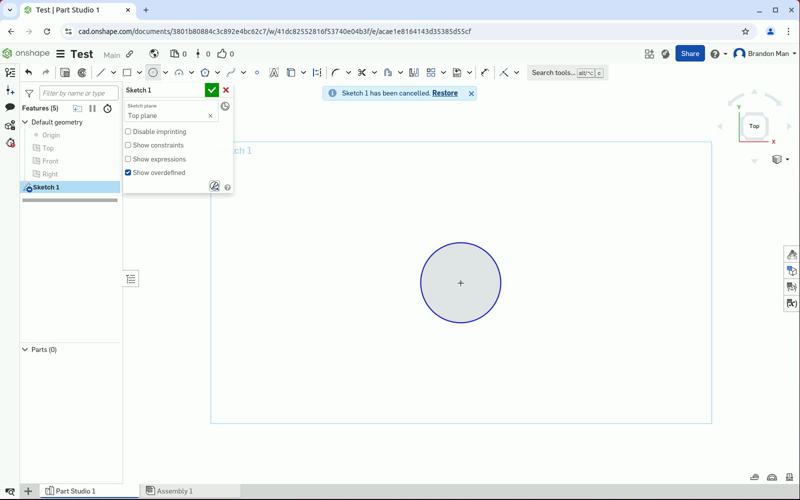
key_up(shift)
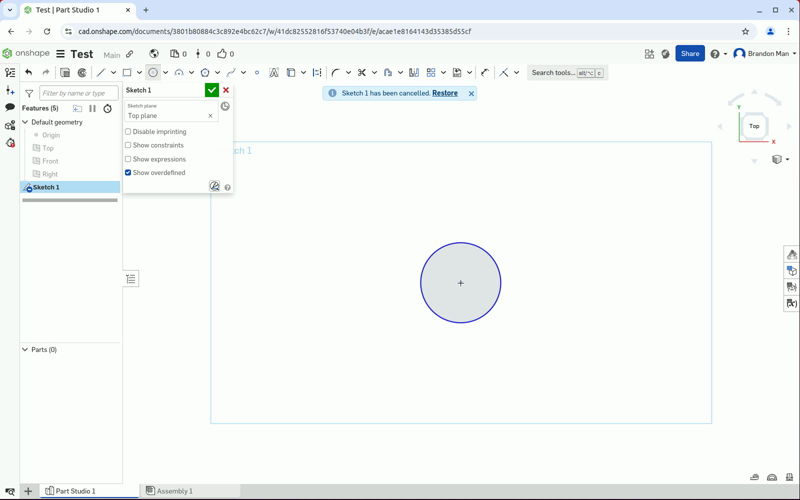
mouse_move(494, 282)
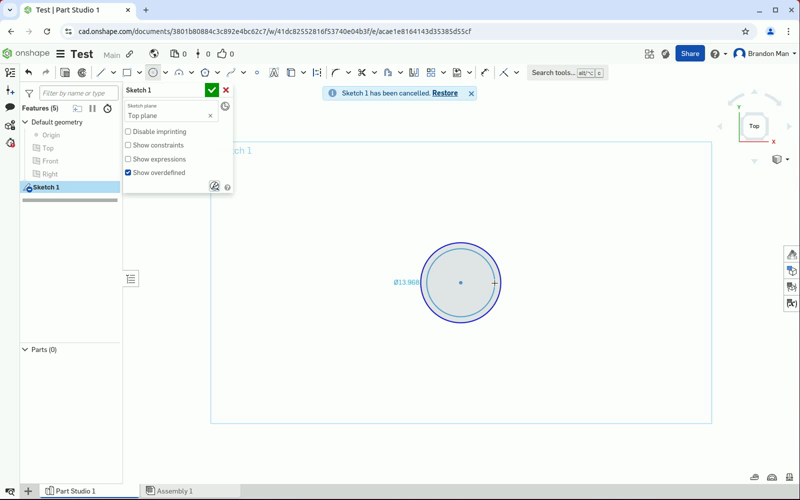
click(494, 282)
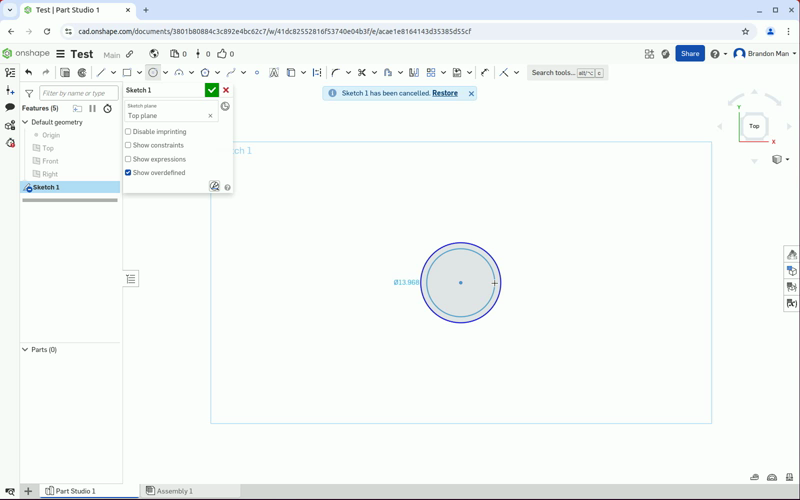
key(esc)
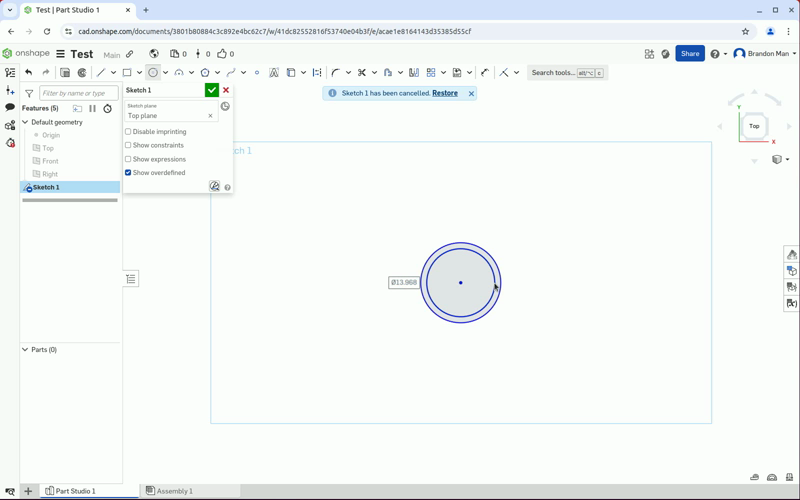
mouse_move(476, 249)
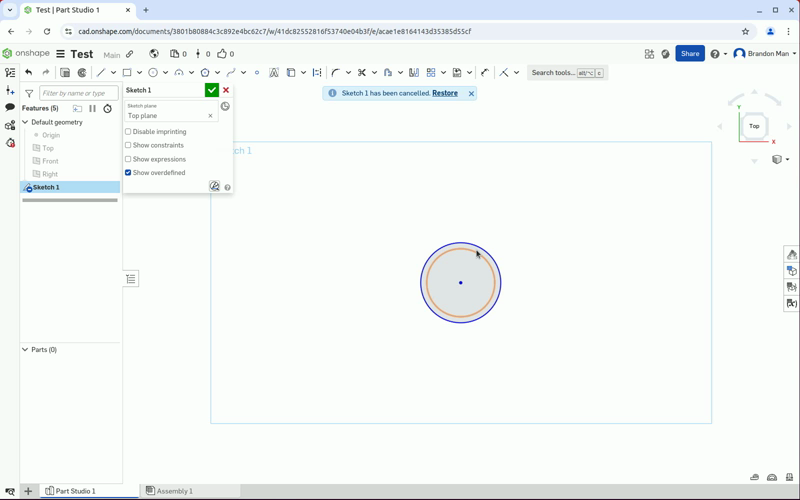
scroll(6)
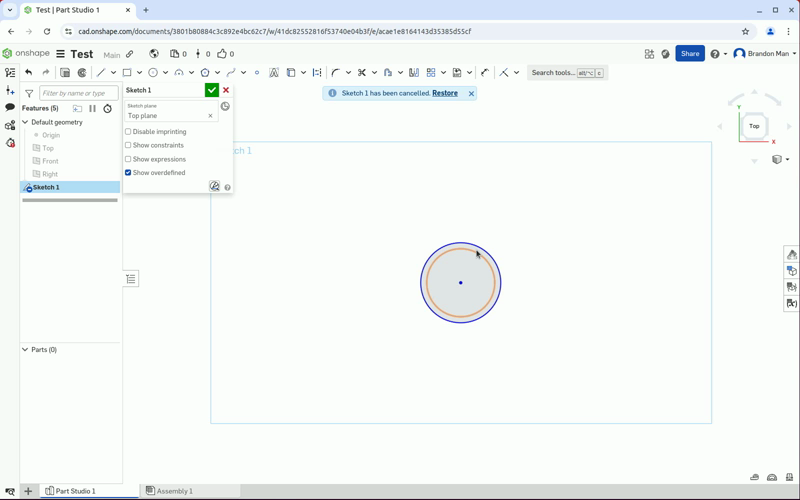
scroll(6)
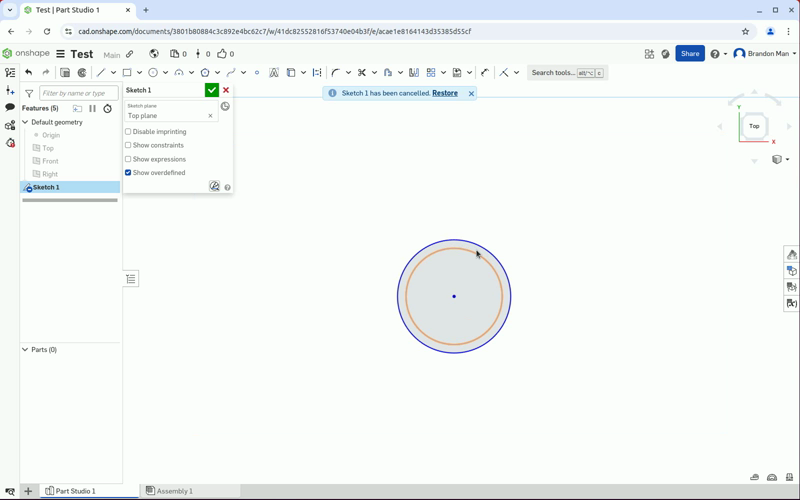
scroll(6)
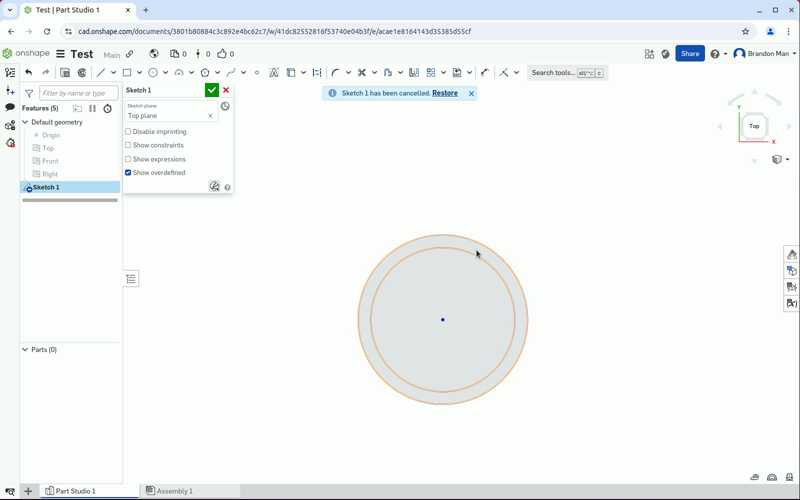
scroll(6)
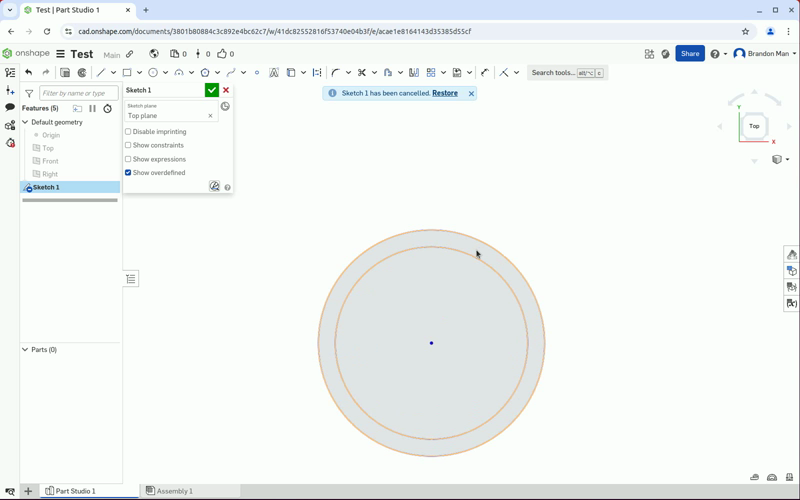
scroll(6)
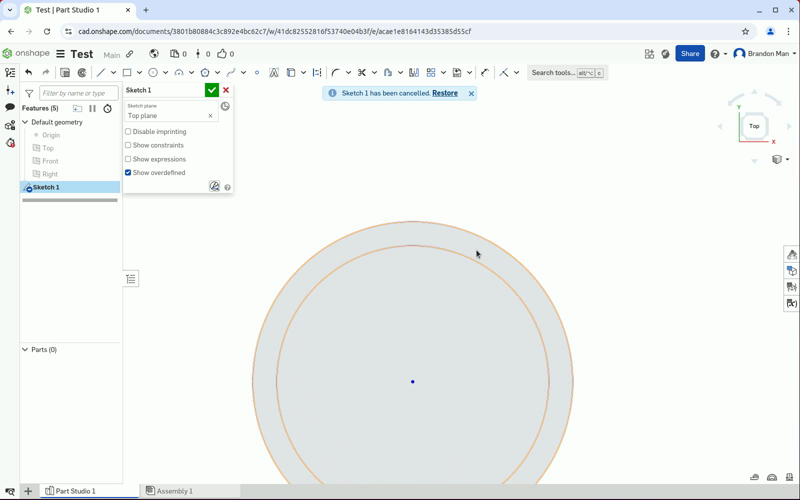
scroll(6)
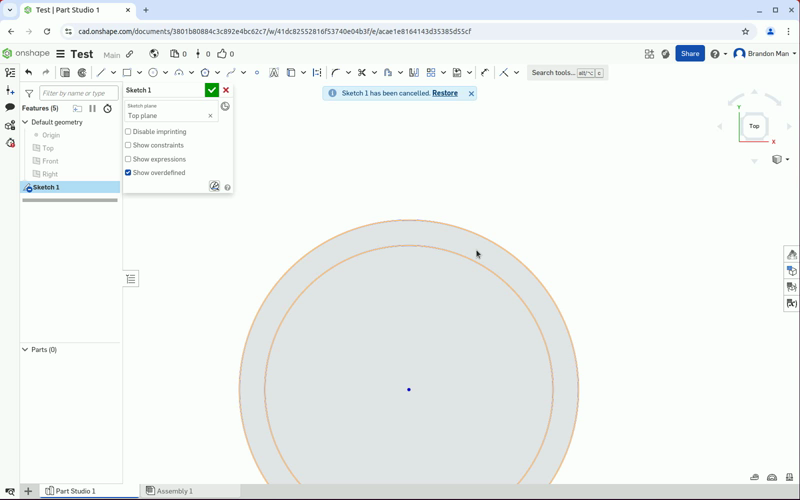
scroll(6)
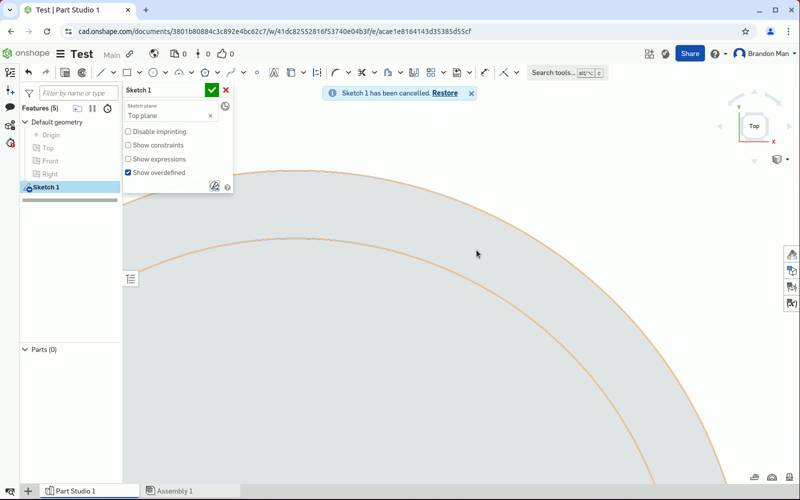
click(476, 249)
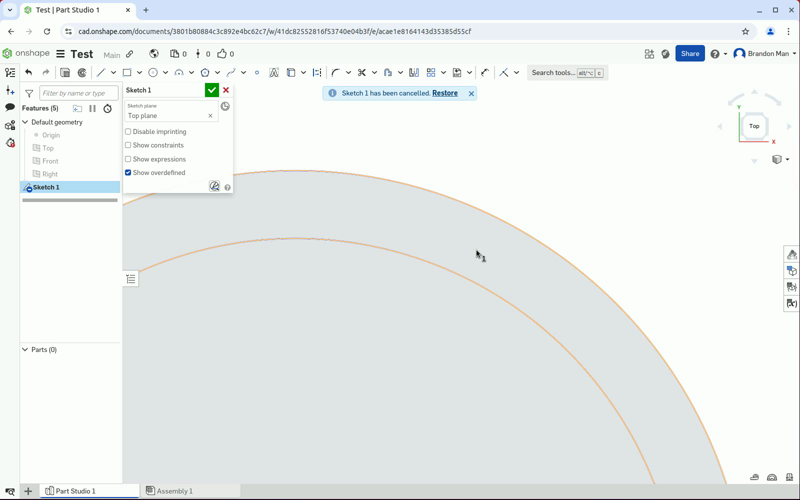
scroll(-6)
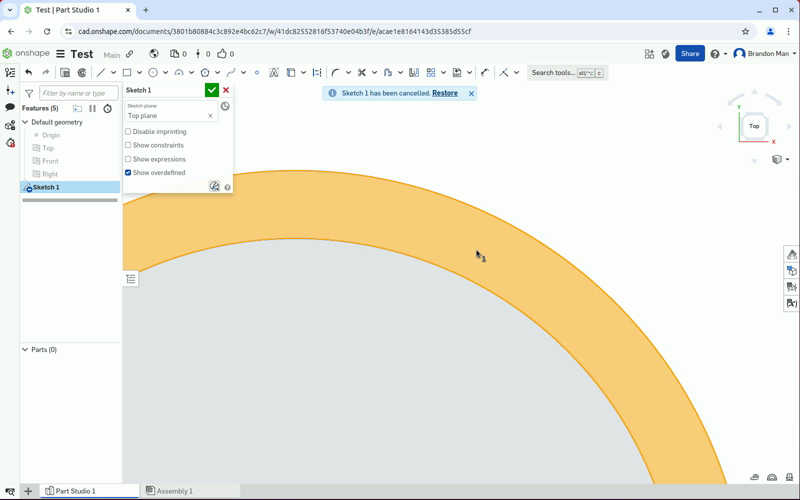
scroll(-6)
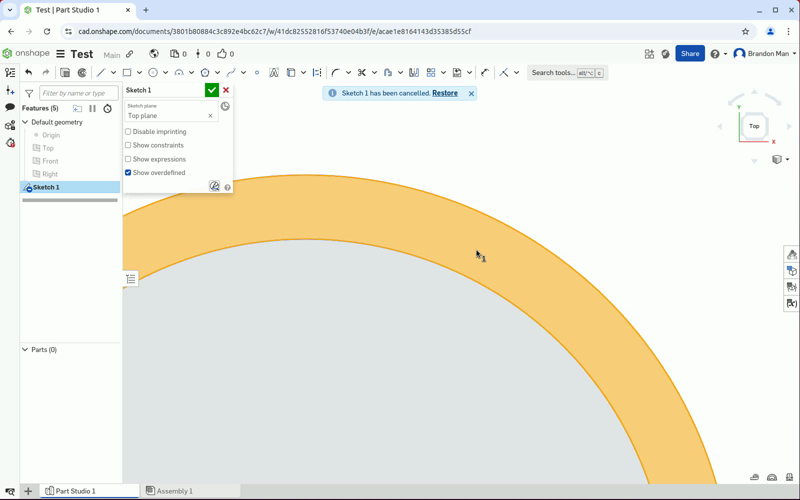
scroll(-6)
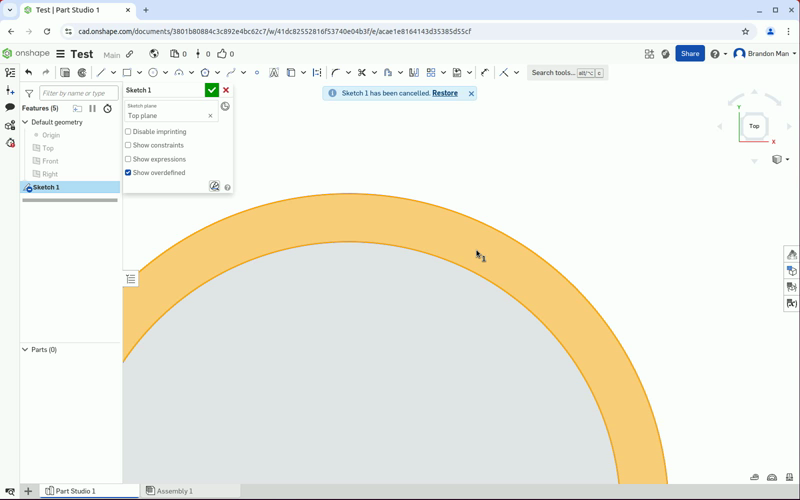
scroll(-6)
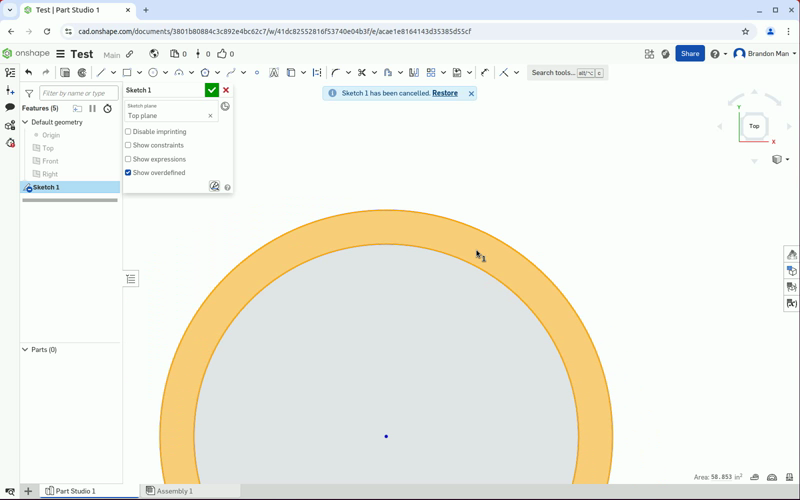
scroll(-6)
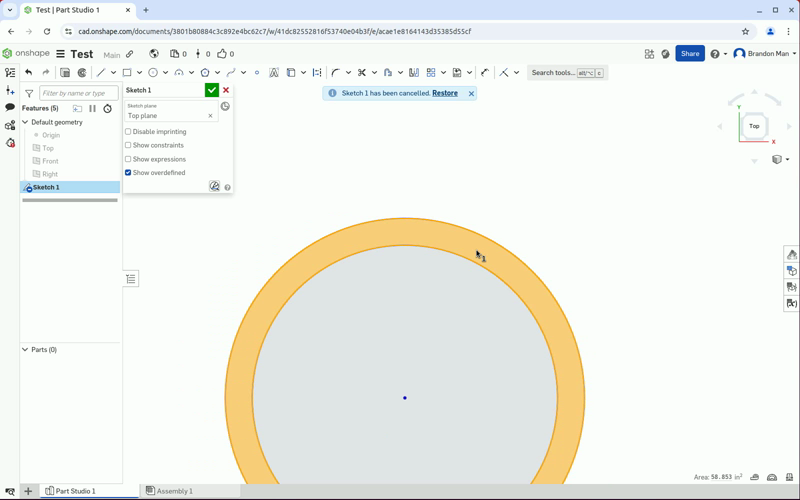
scroll(-6)
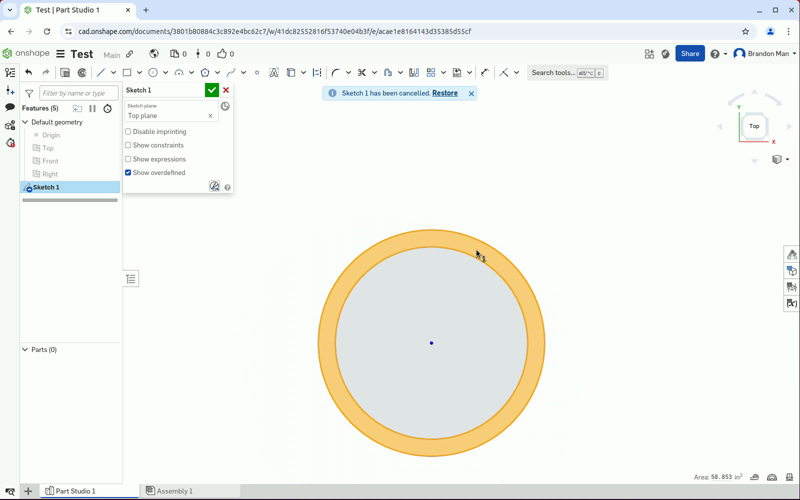
scroll(-6)
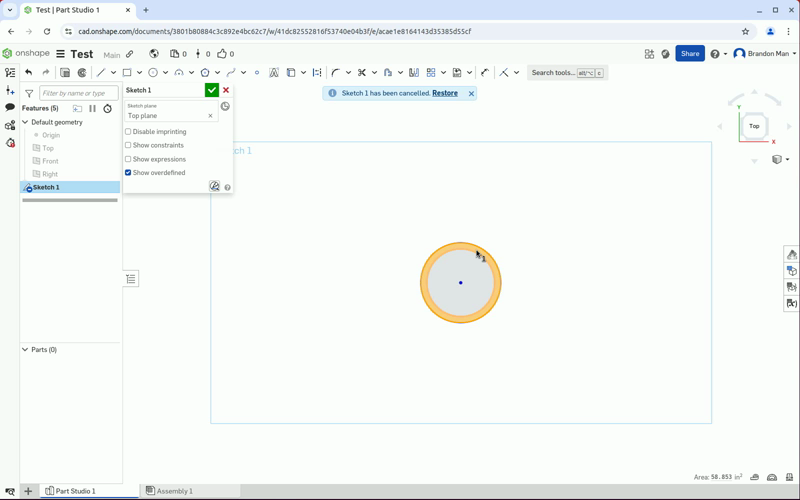
mouse_move(73, 352)
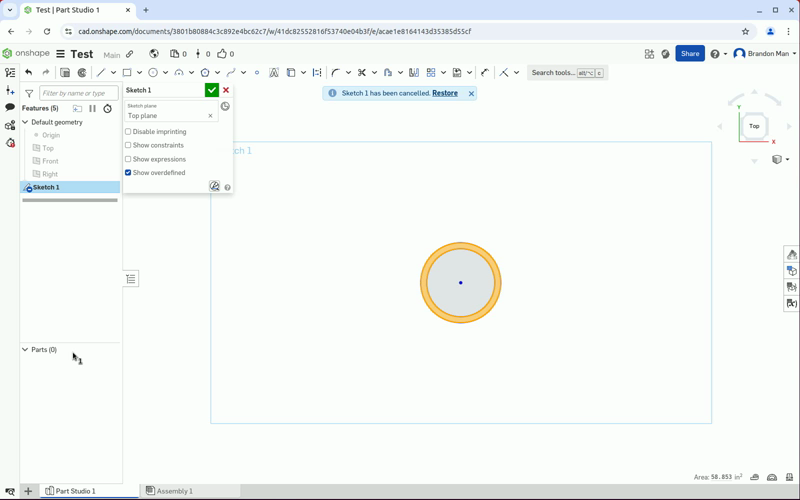
key(shift+y)
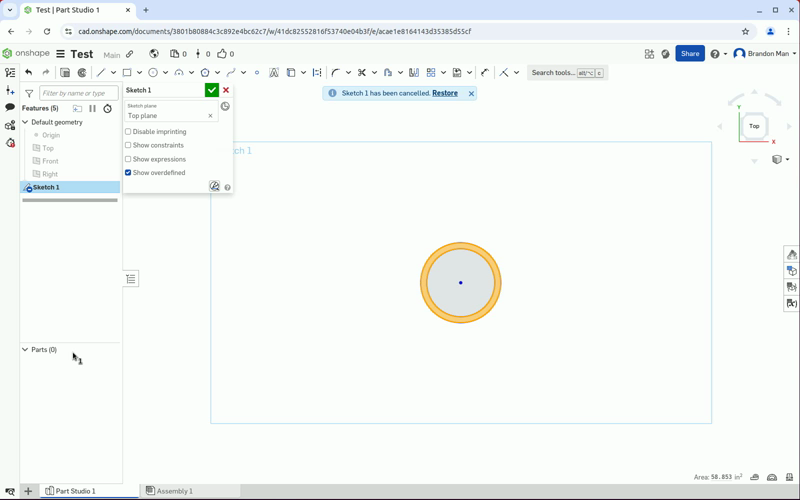
key(shift+e)
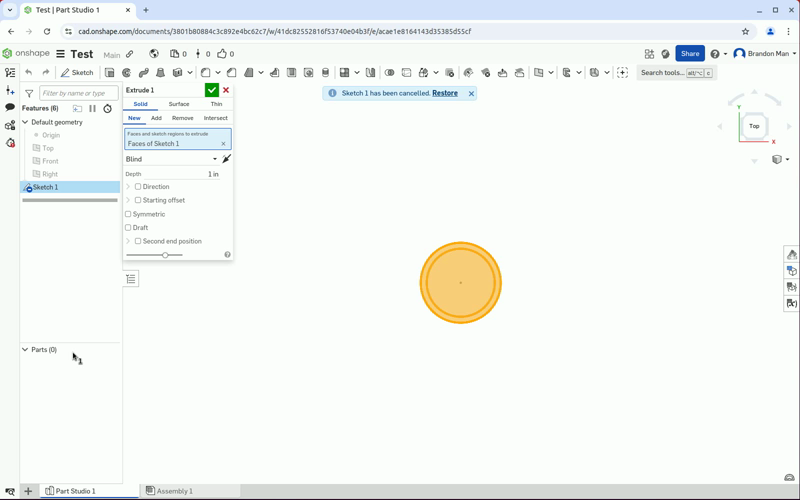
mouse_move(143, 106)
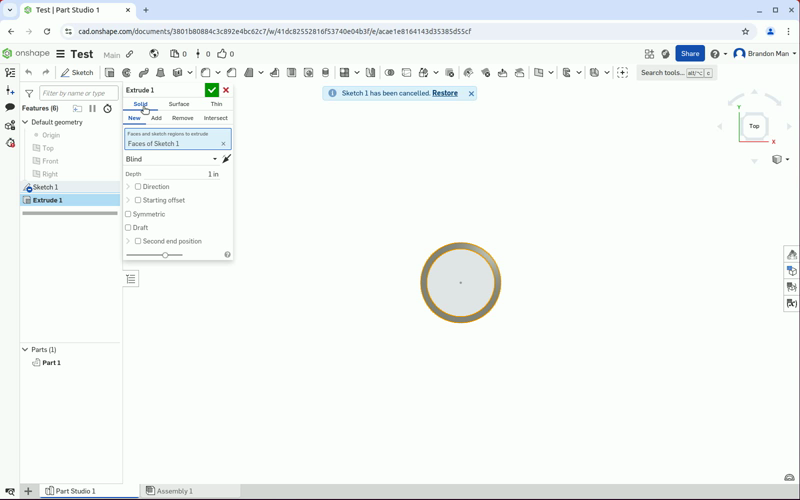
click(143, 106)
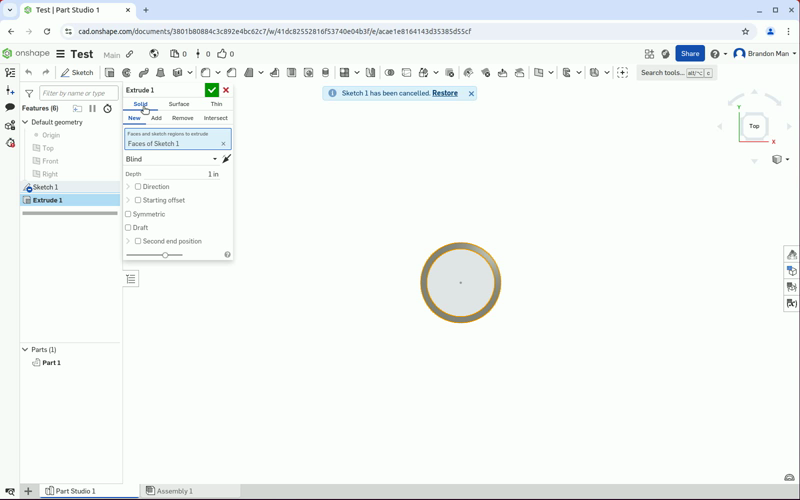
mouse_move(137, 120)
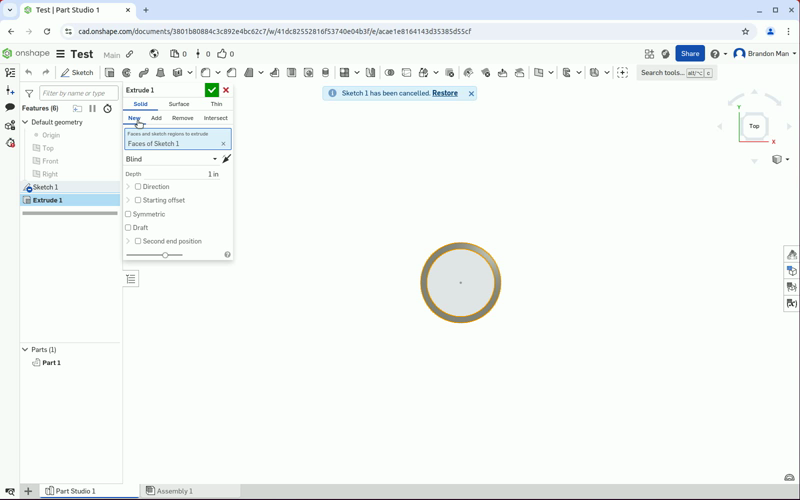
click(137, 120)
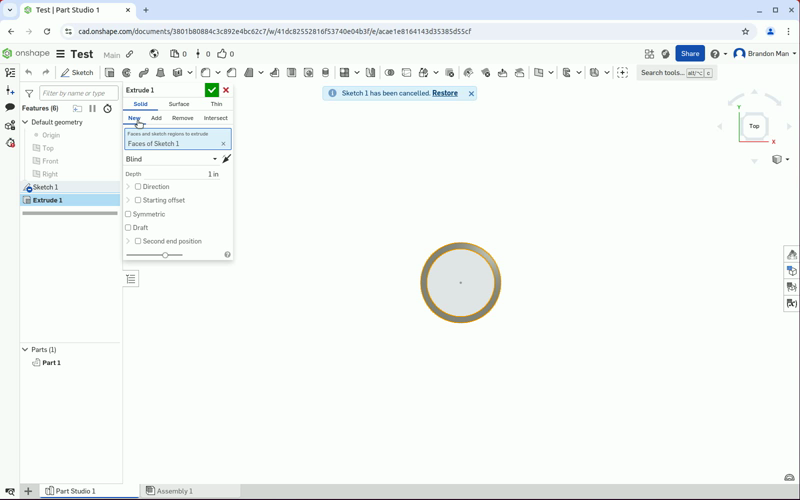
key(tab, 4)
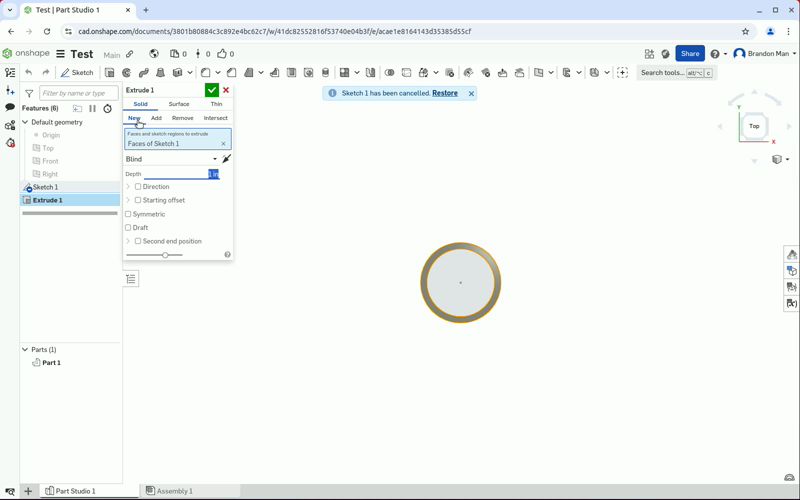
text(23.108)
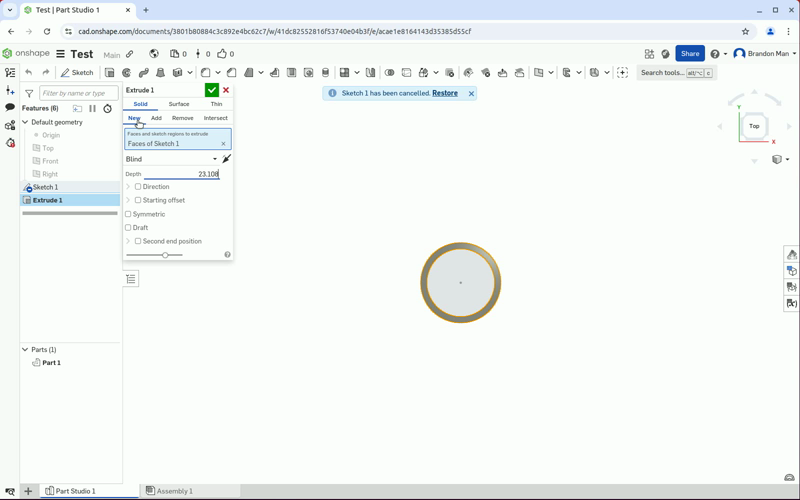
key(enter)
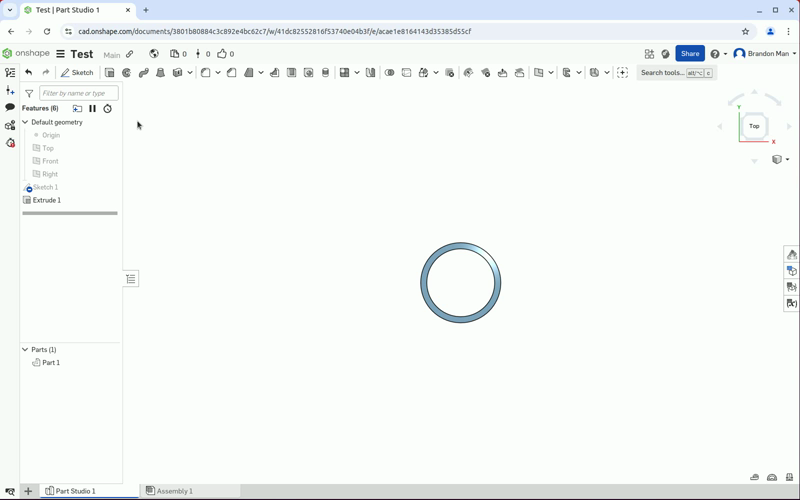
key(shift+h)
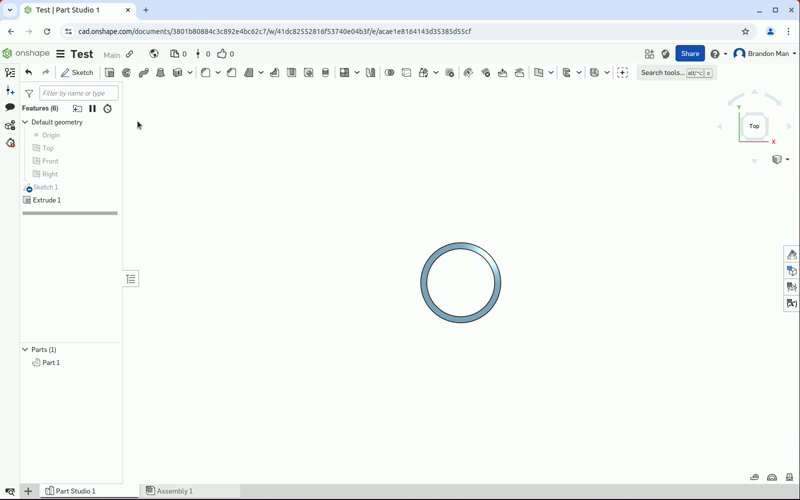
key(shift+h)
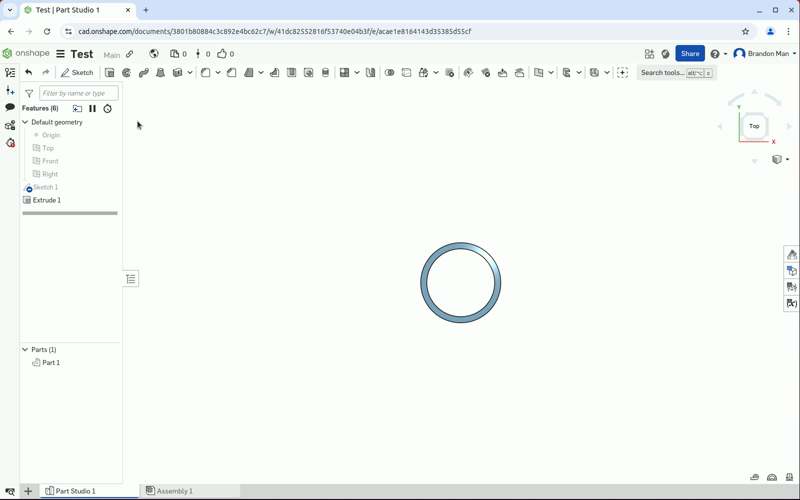
mouse_move(73, 189)
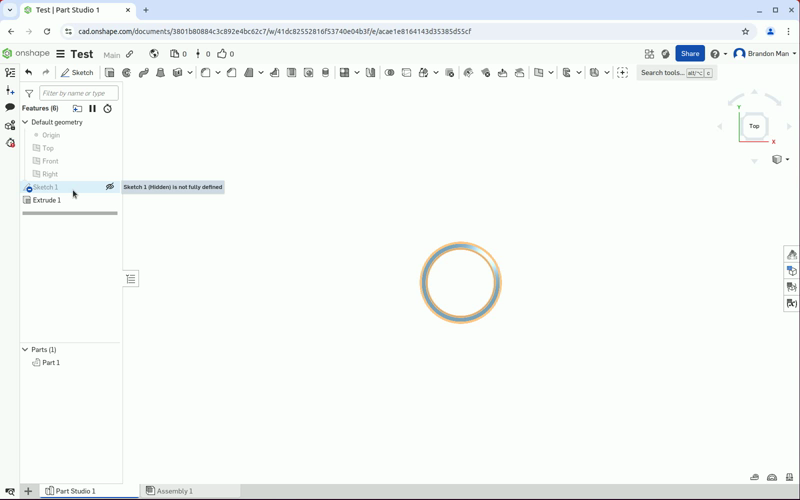
click(73, 189)
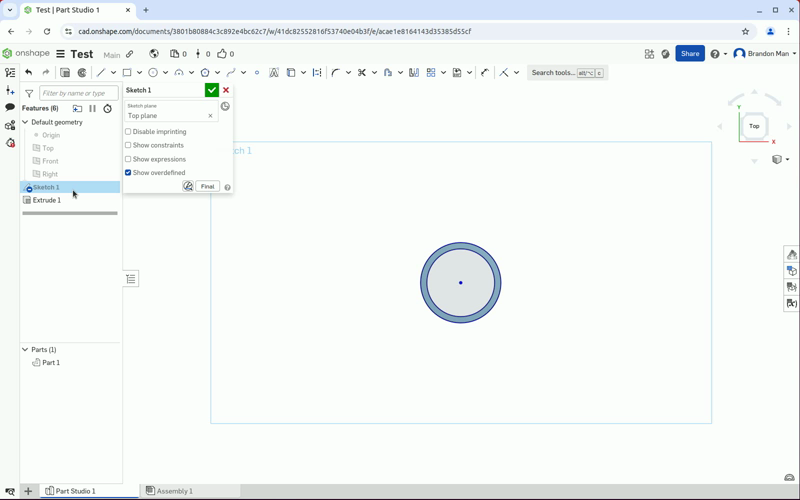
mouse_move(229, 92)
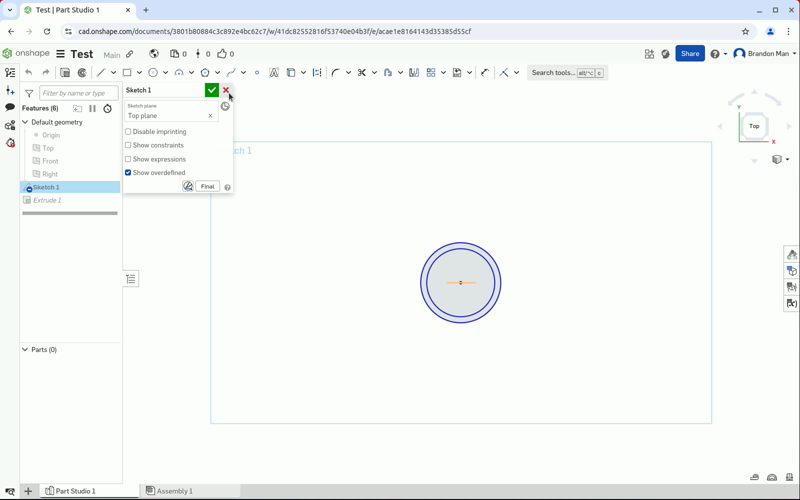
click(229, 92)
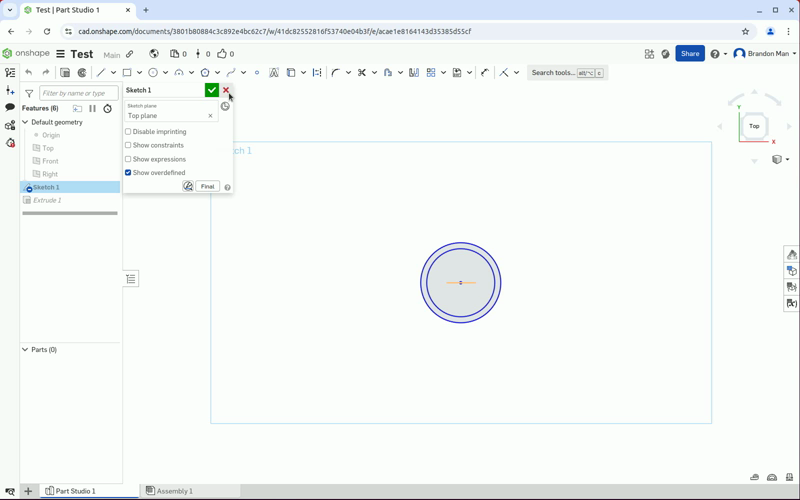
key(shift+s)
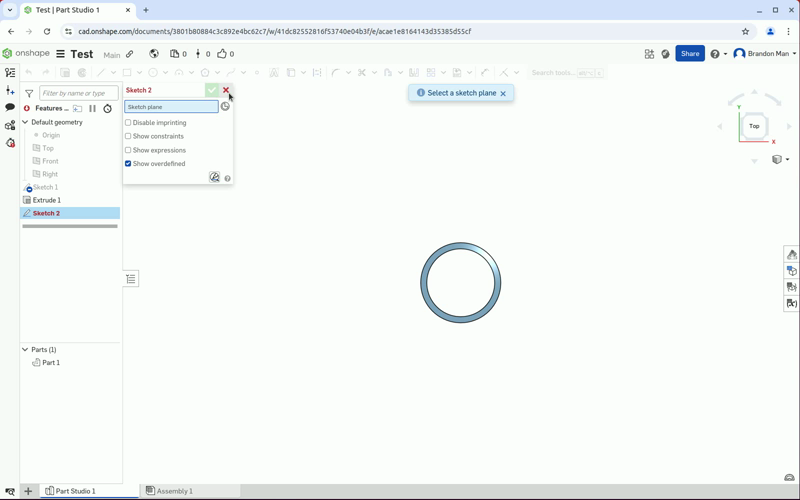
mouse_move(73, 150)
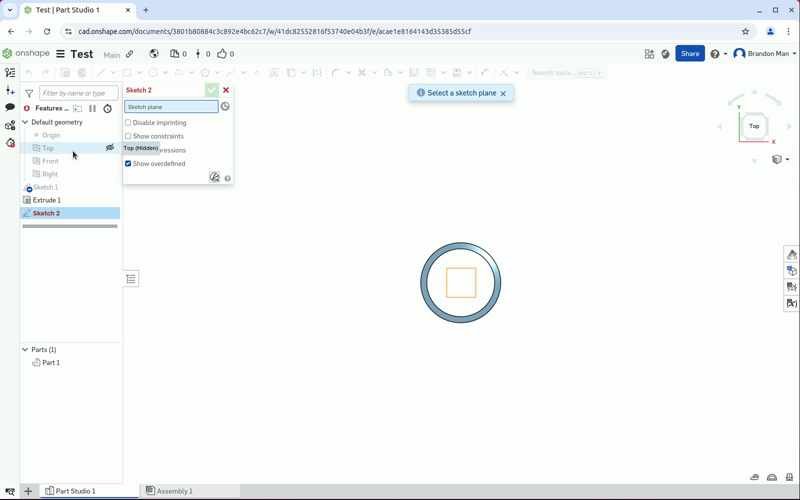
click(73, 150)
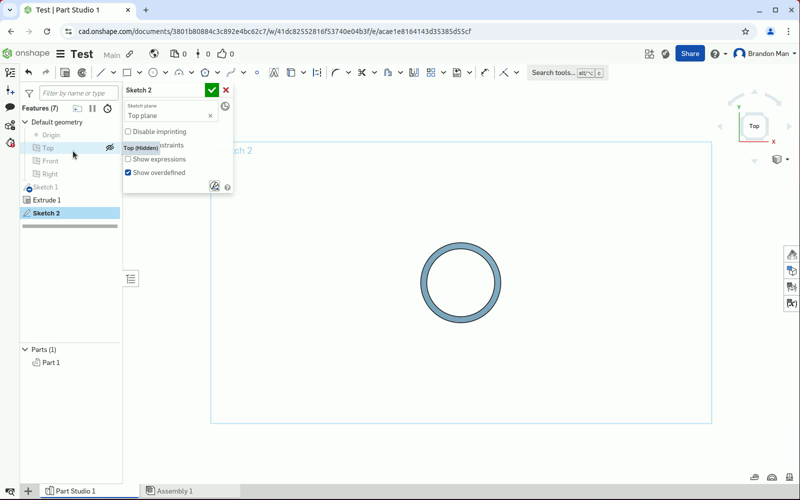
mouse_move(73, 352)
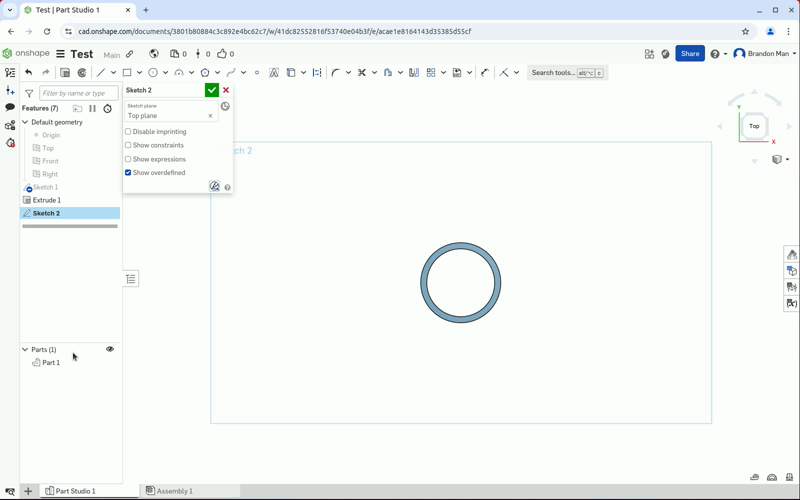
key(y)
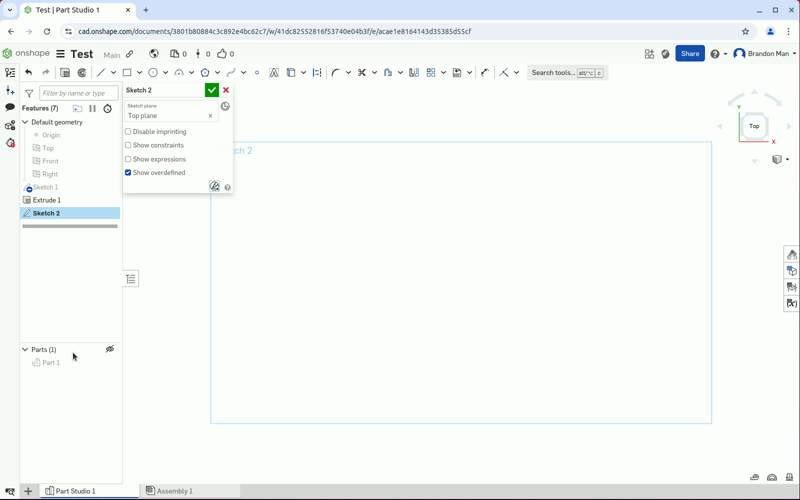
key(c)
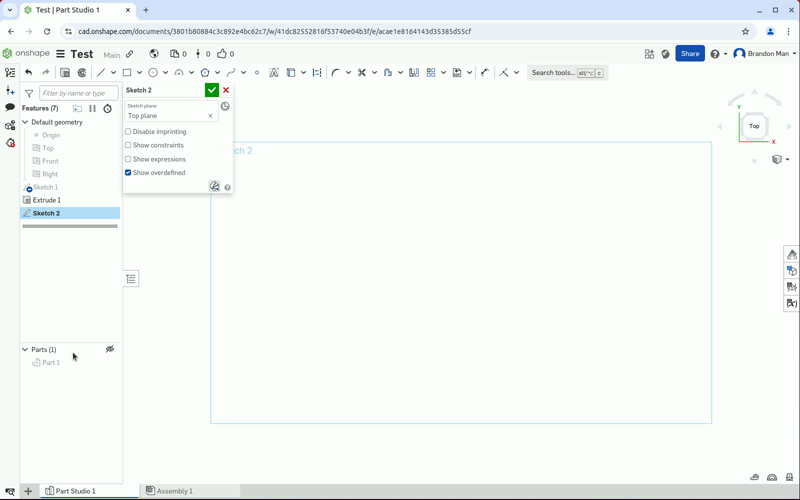
key_down(shift)
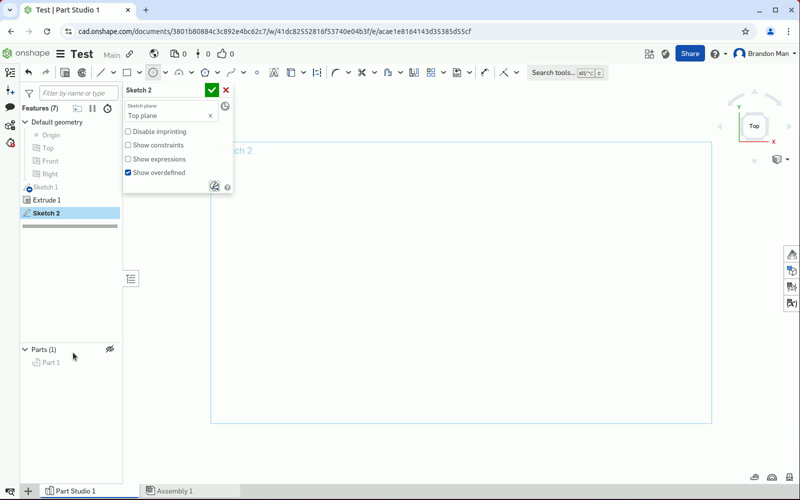
mouse_move(460, 282)
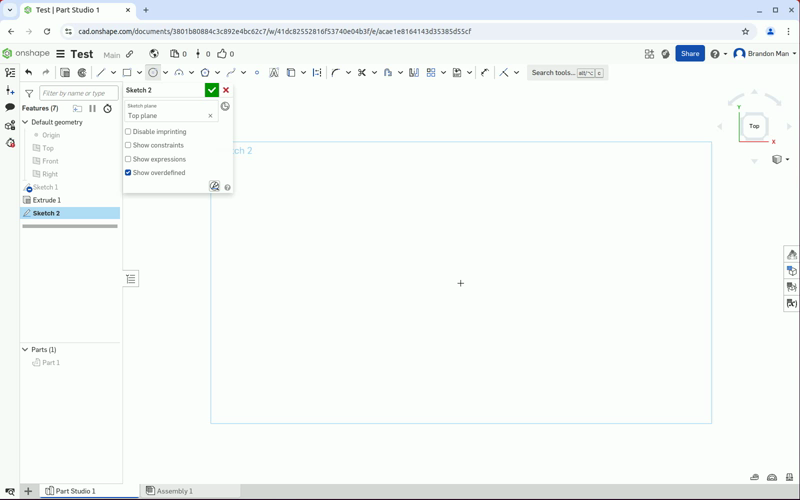
click(460, 282)
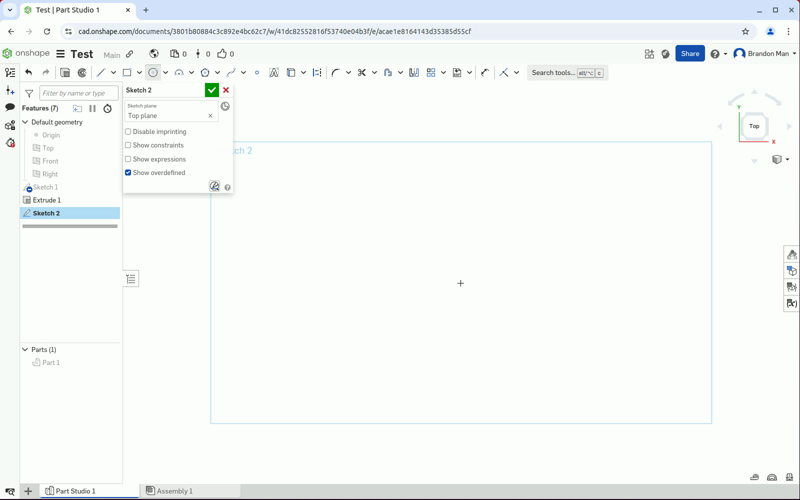
key_up(shift)
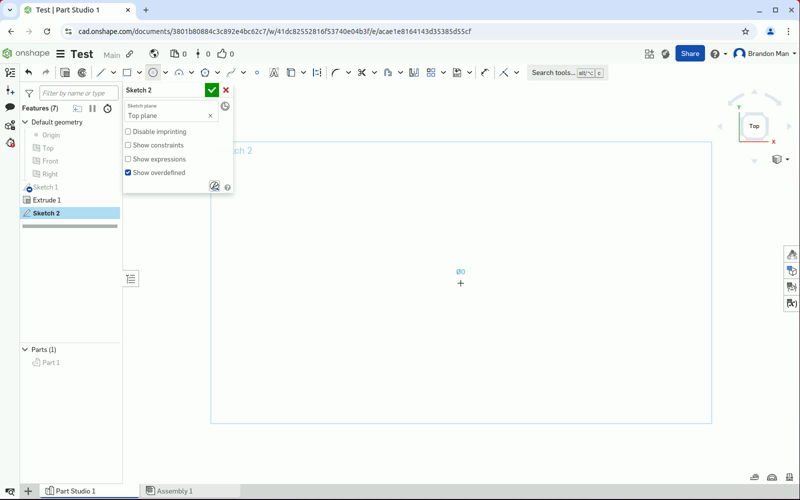
mouse_move(500, 282)
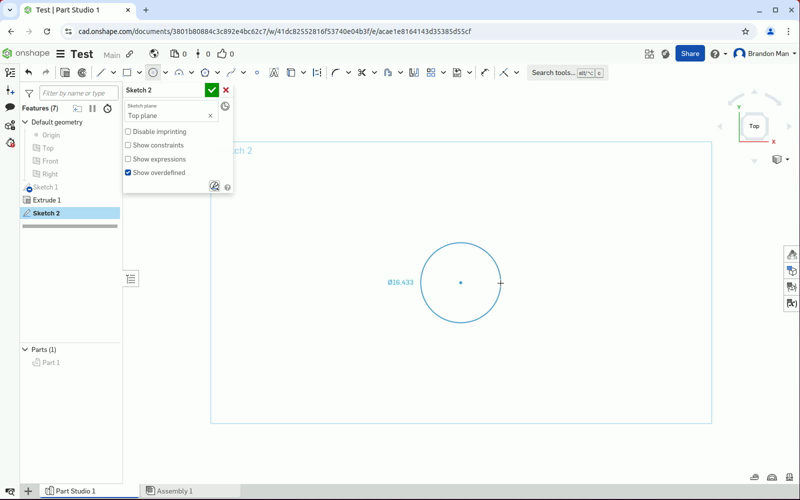
click(500, 282)
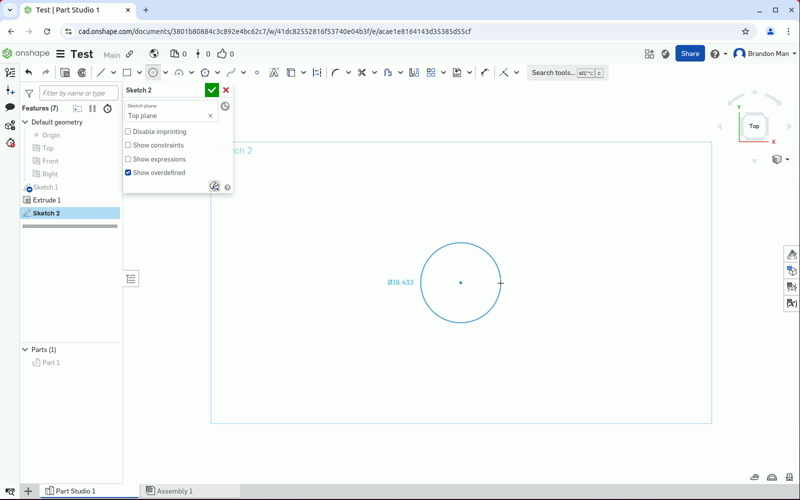
key(esc)
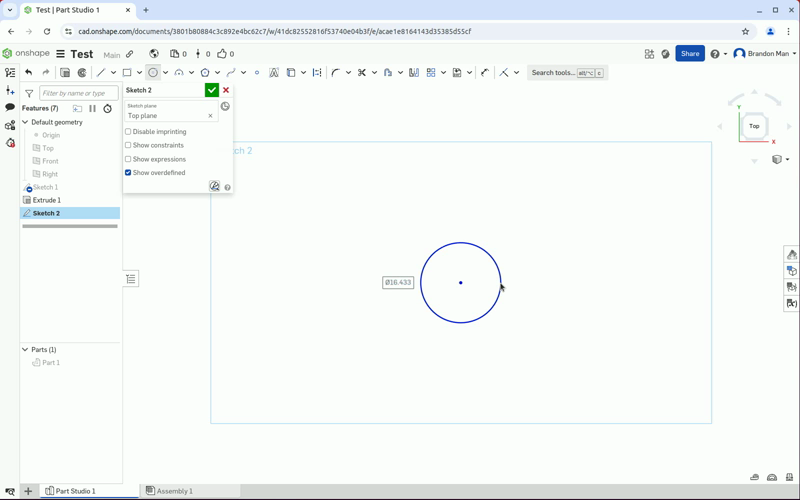
mouse_move(438, 263)
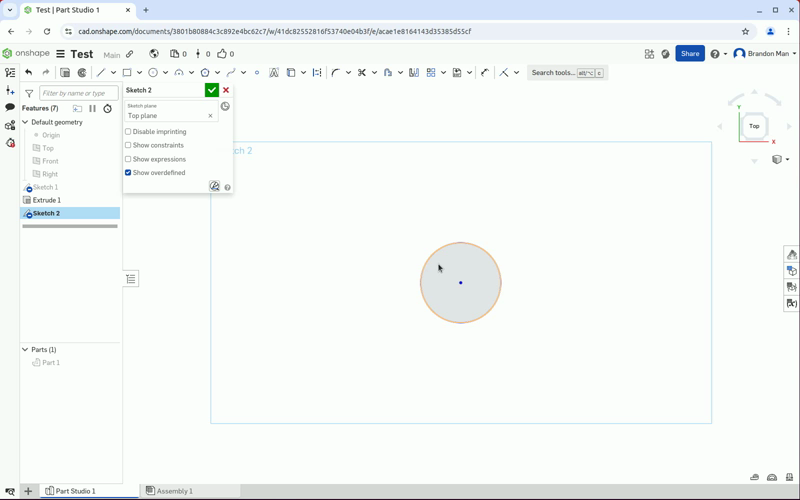
click(438, 263)
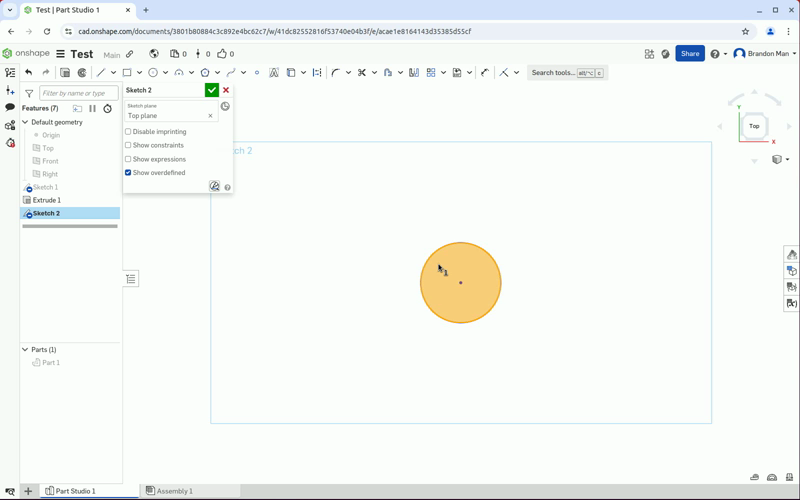
mouse_move(73, 352)
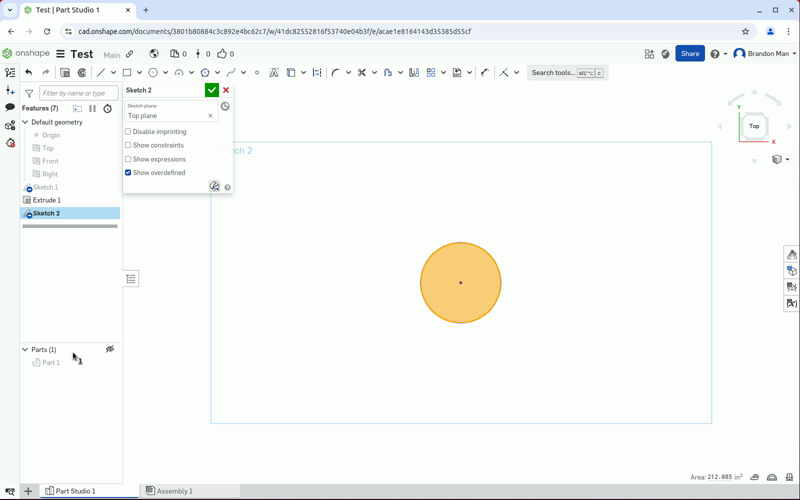
key(shift+y)
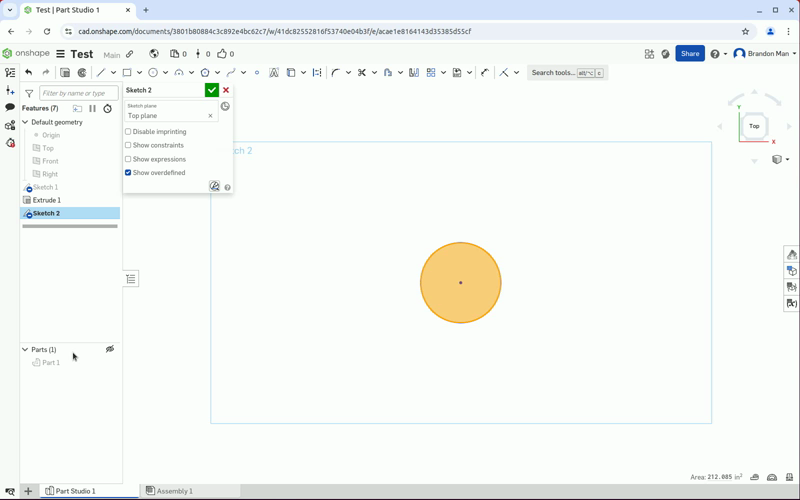
key(shift+e)
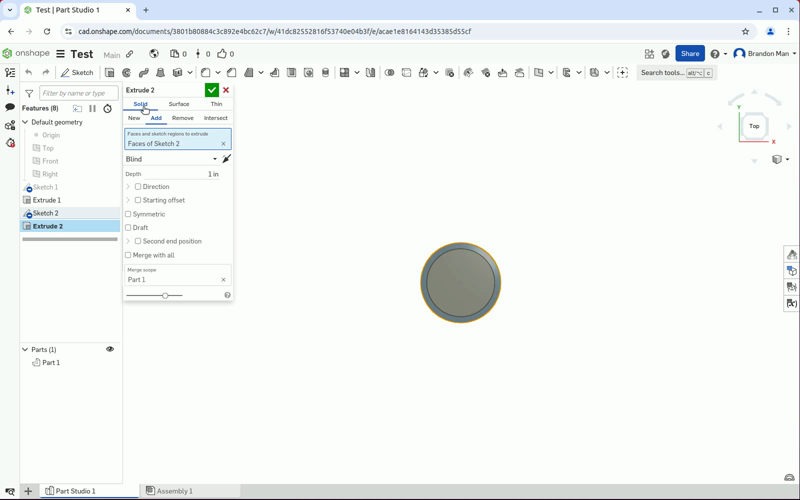
mouse_move(143, 106)
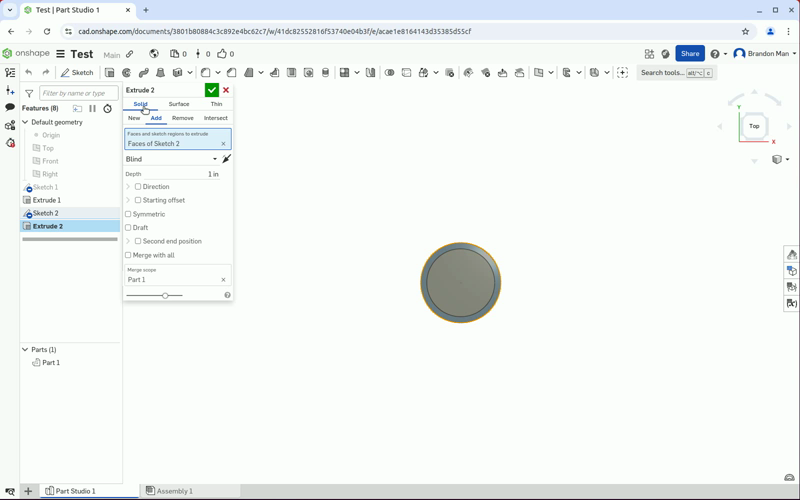
click(143, 106)
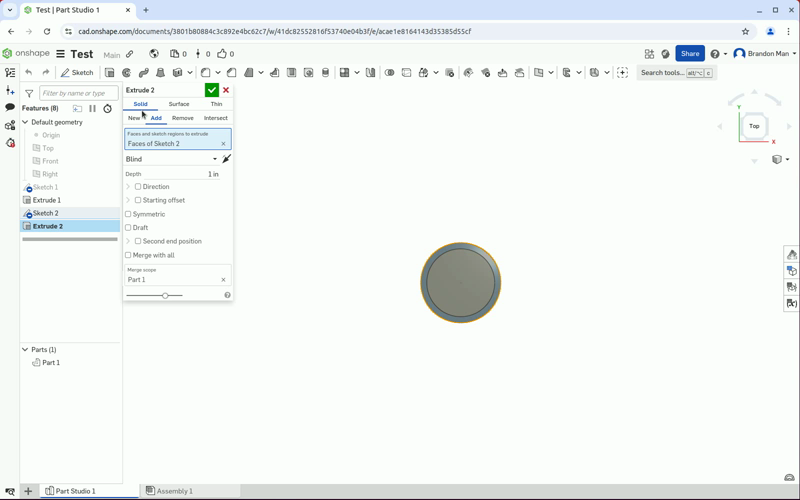
mouse_move(137, 120)
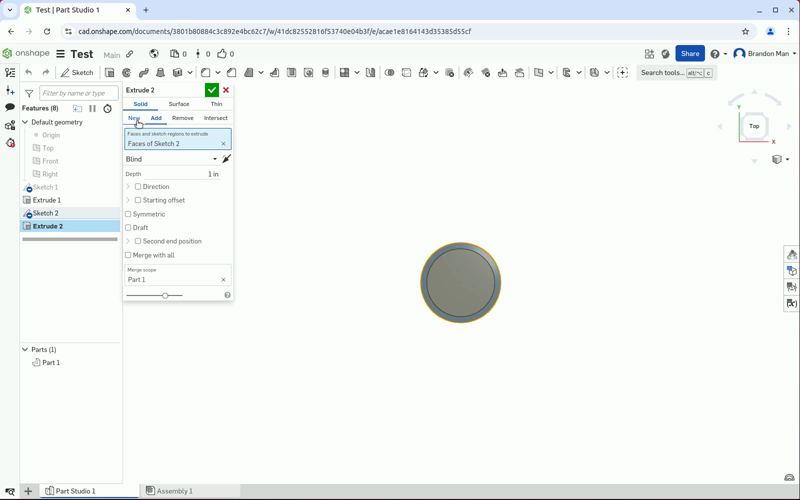
click(137, 120)
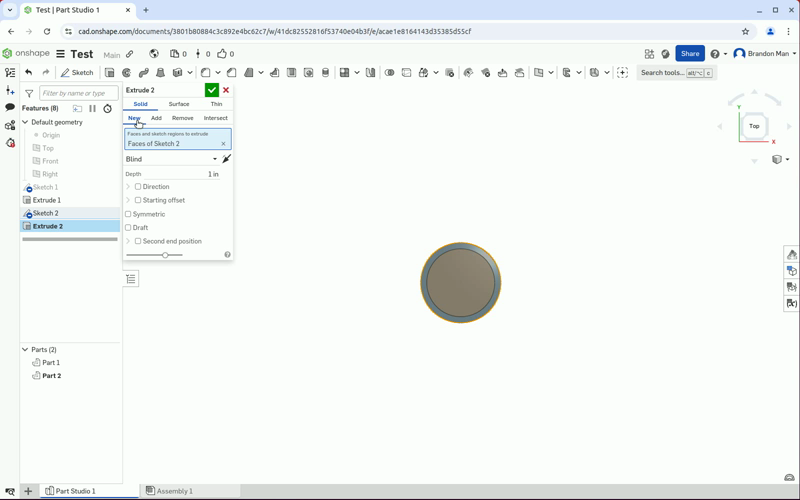
key(tab, 4)
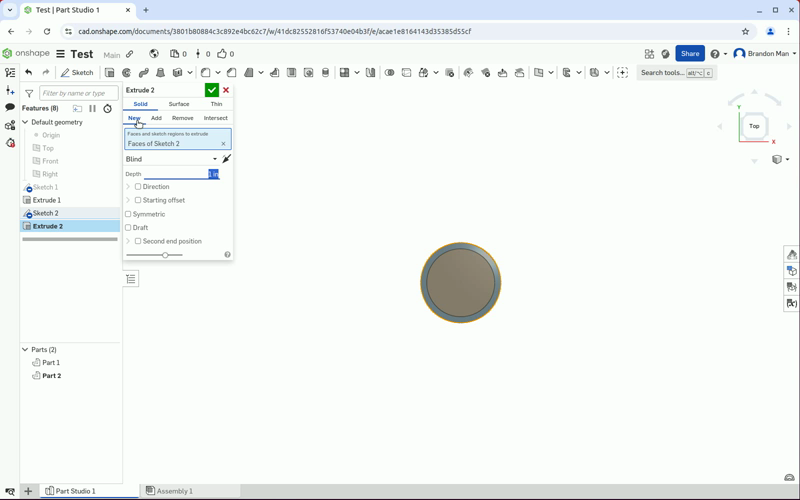
text(0.963)
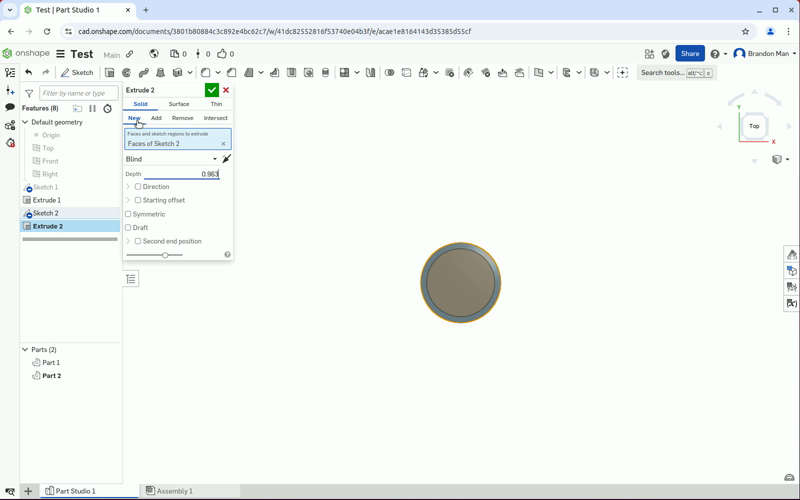
key(enter)
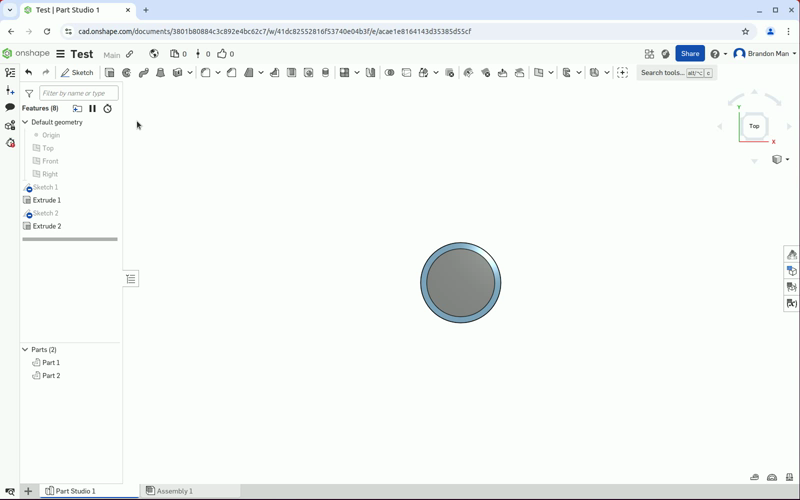
key(shift+h)
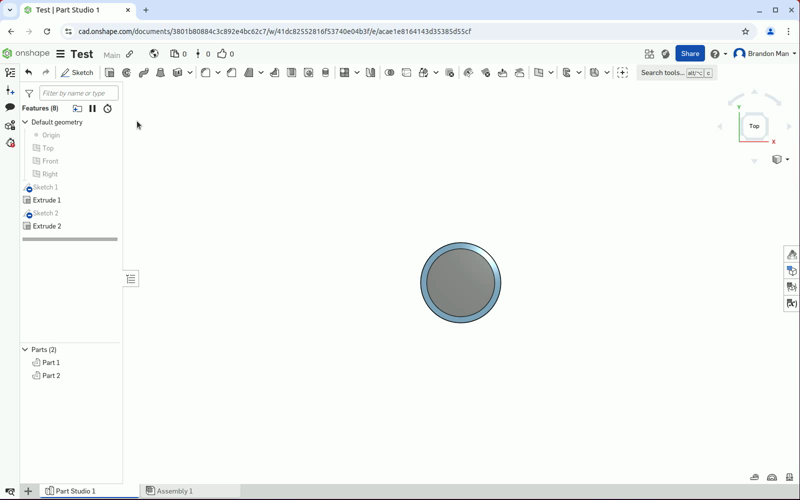
key(shift+h)
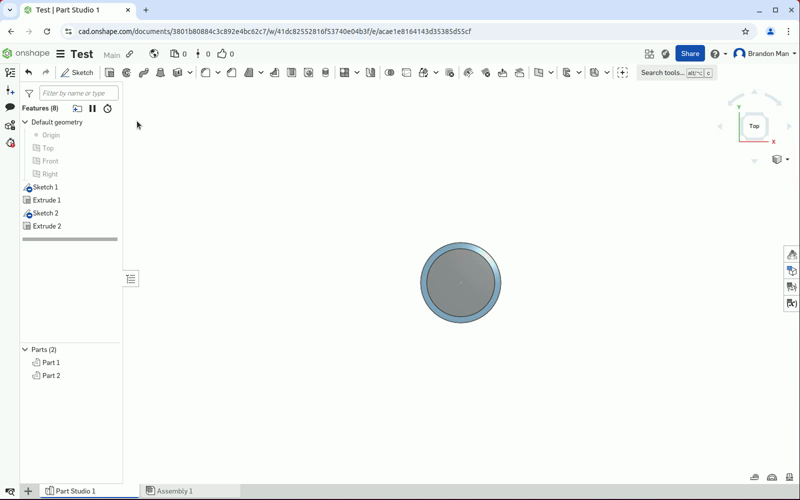
key(shift+7)
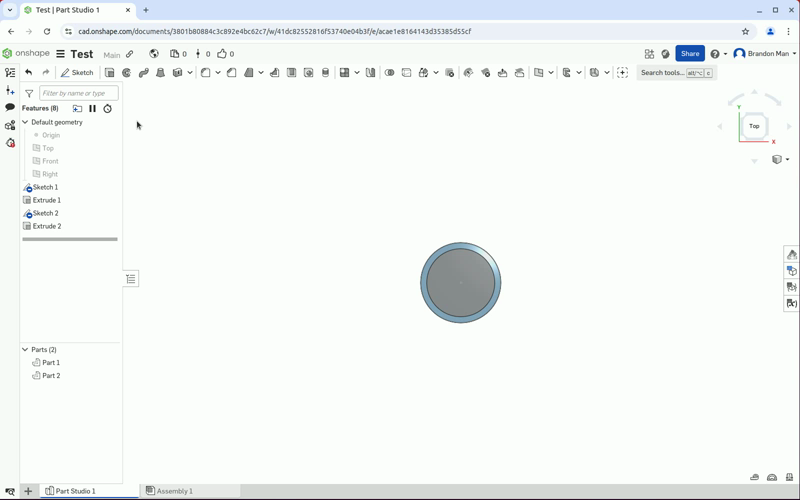
key(up, 3)
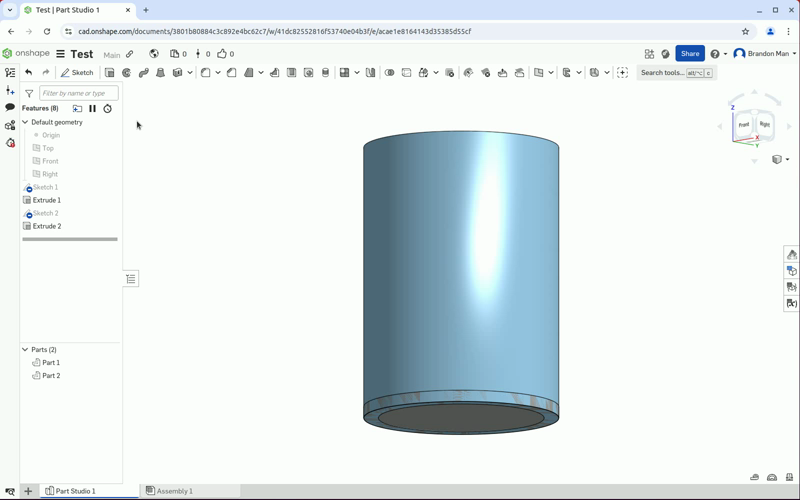
key(left, 3)
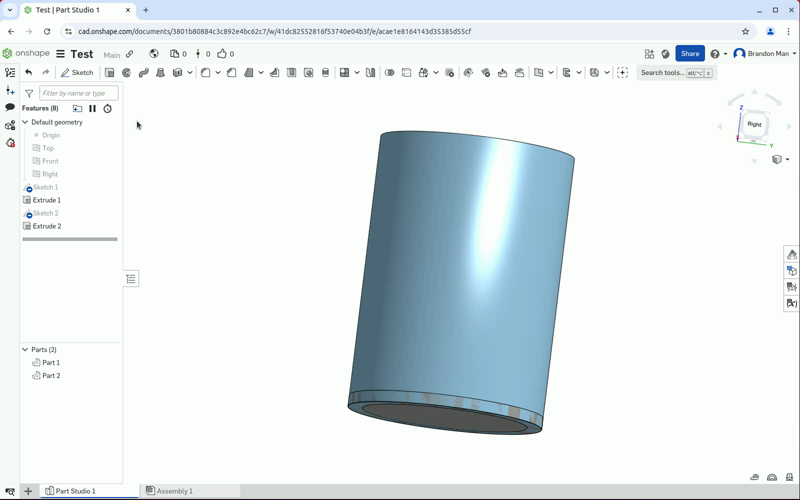
key(right, 3)
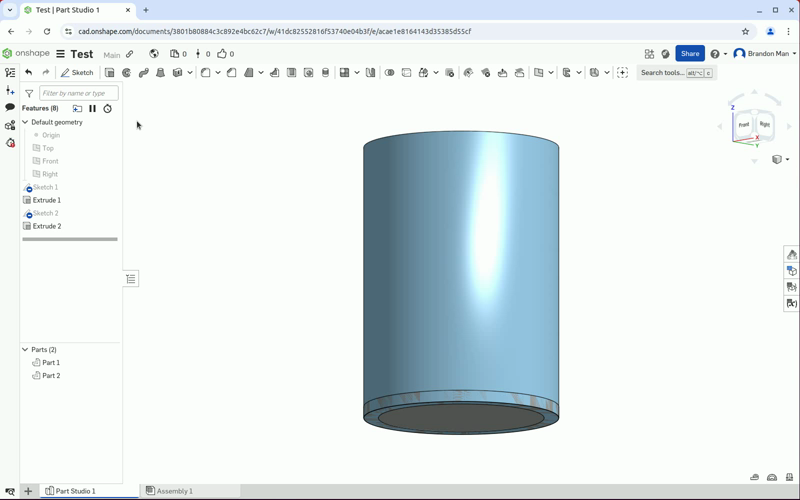
key(down, 3)
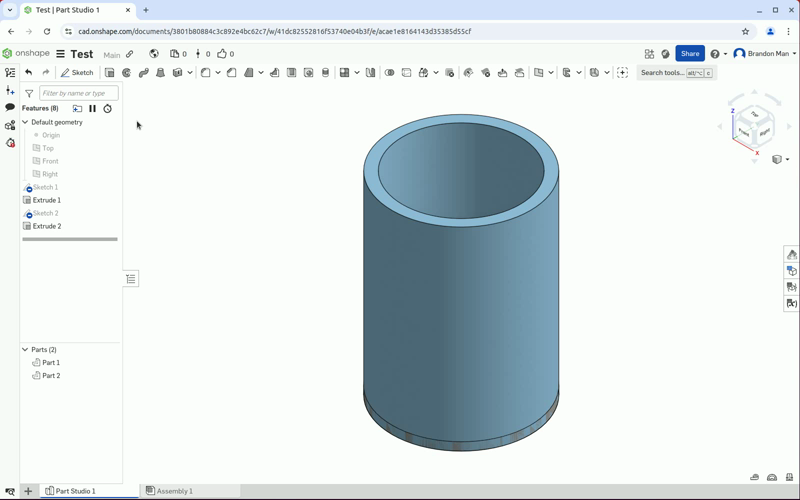
mouse_move(73, 189)
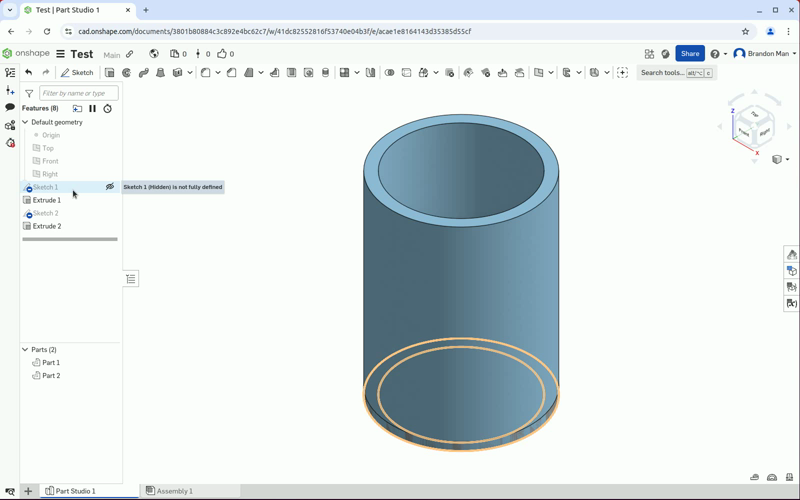
click(73, 189)